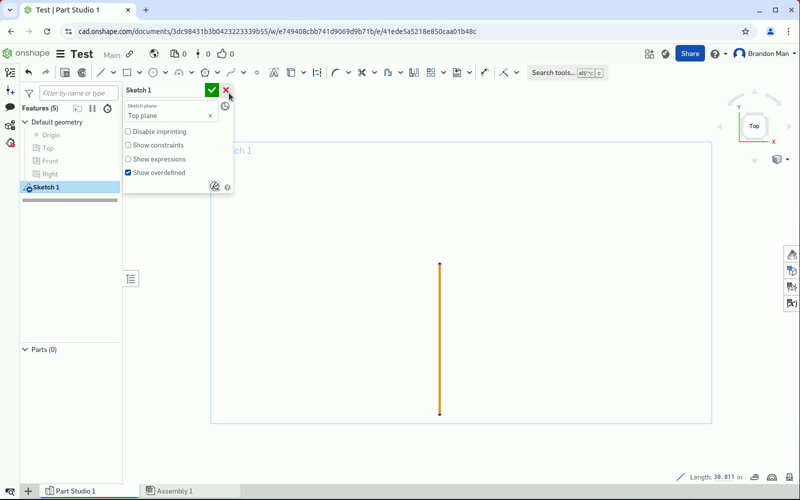
key(shift+h)
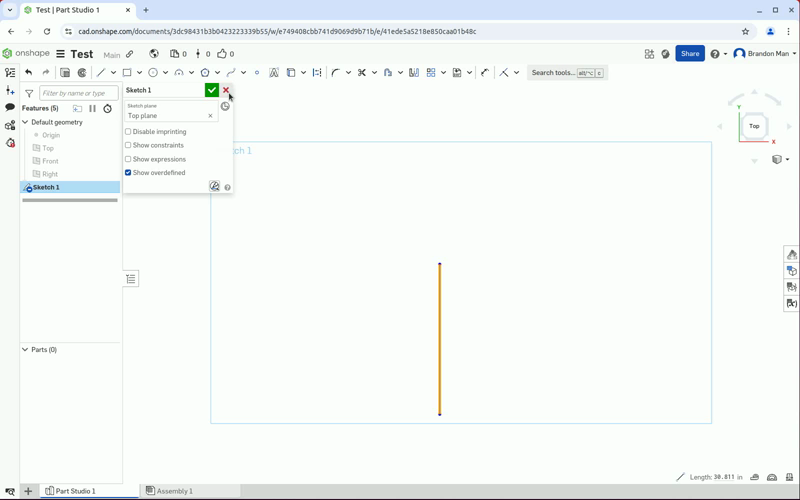
key(shift+s)
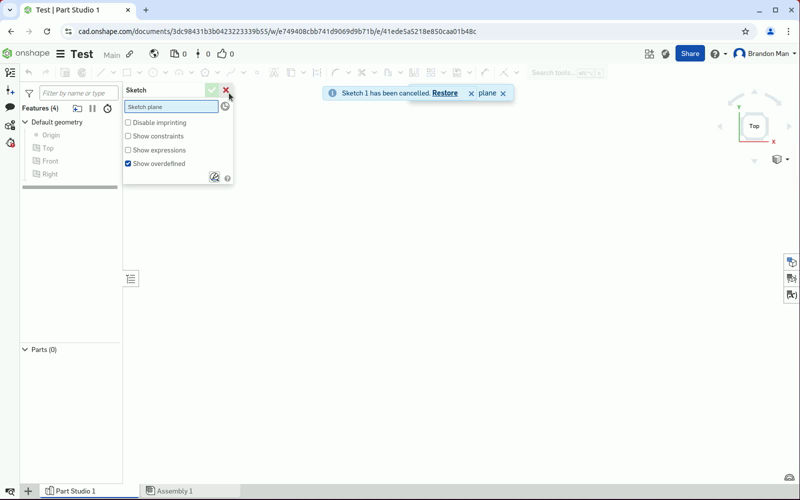
mouse_move(73, 150)
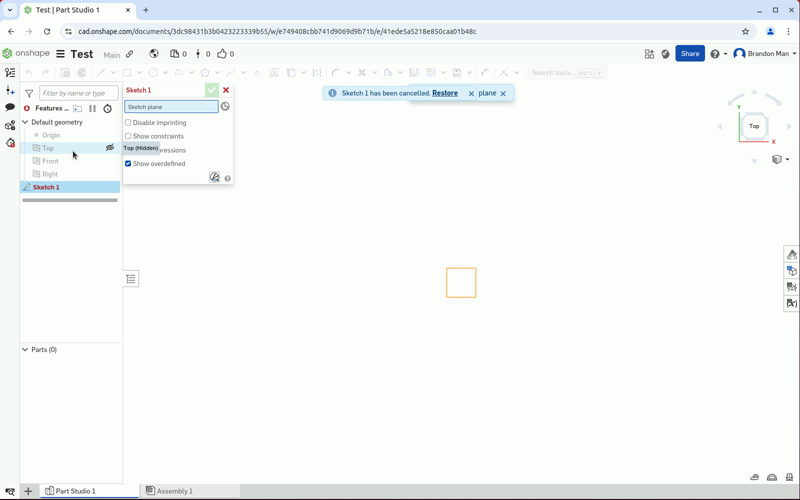
click(73, 150)
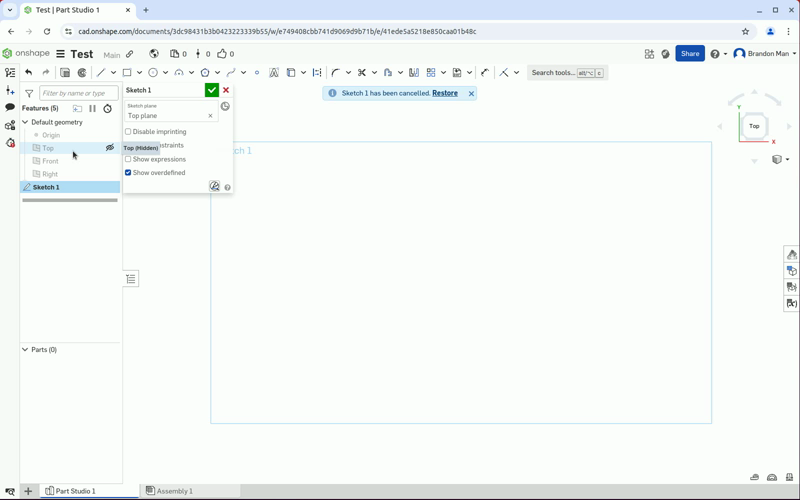
mouse_move(73, 352)
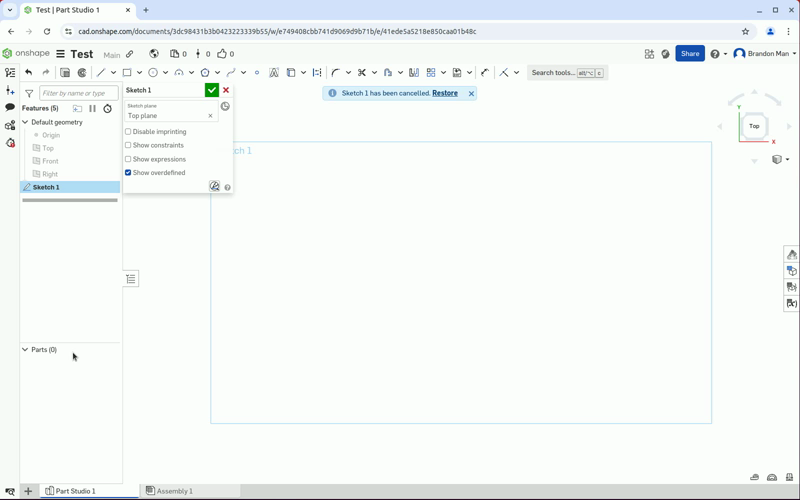
key(y)
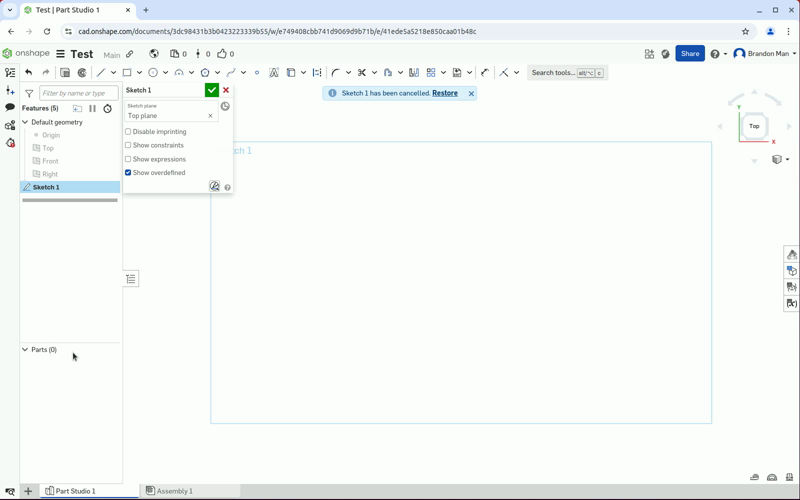
key(l)
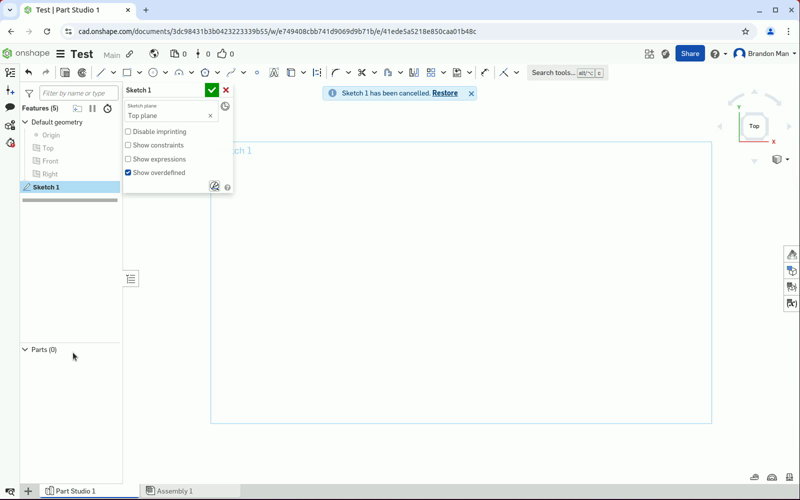
key_down(shift)
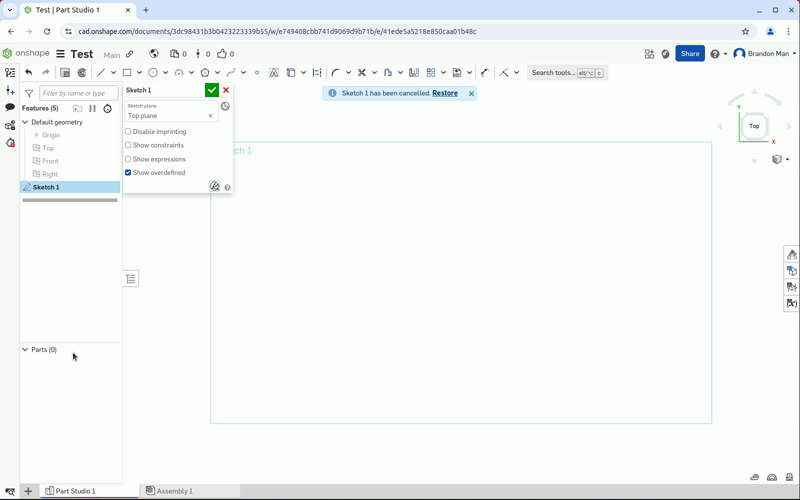
mouse_move(351, 349)
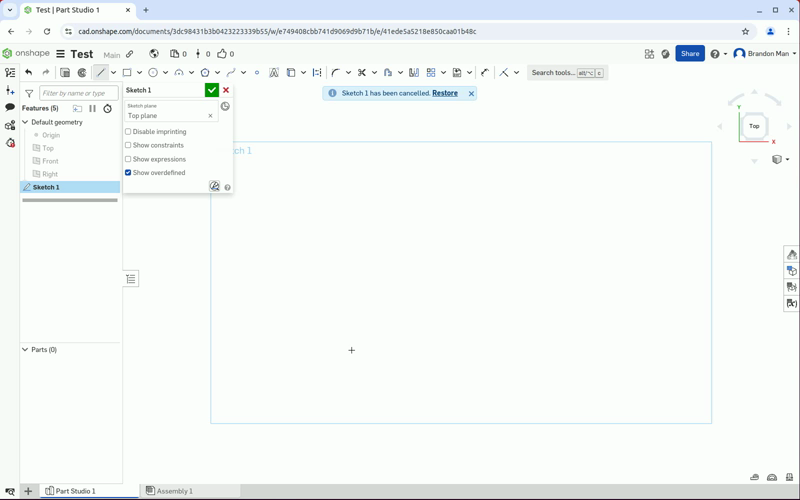
click(351, 349)
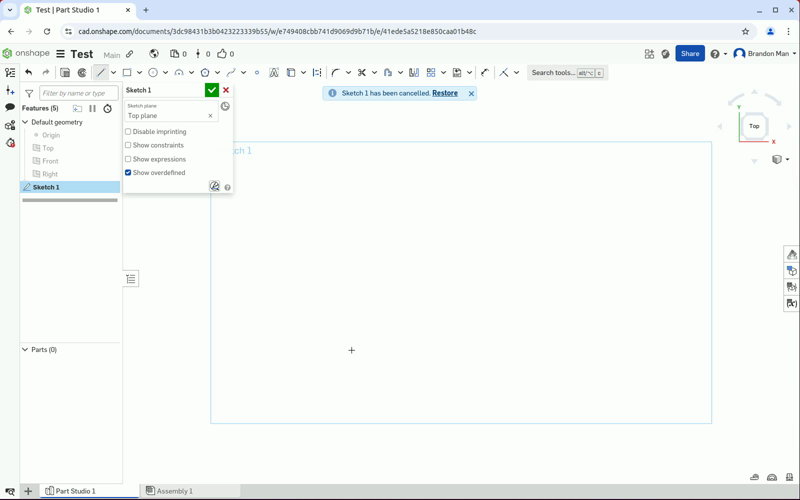
key_up(shift)
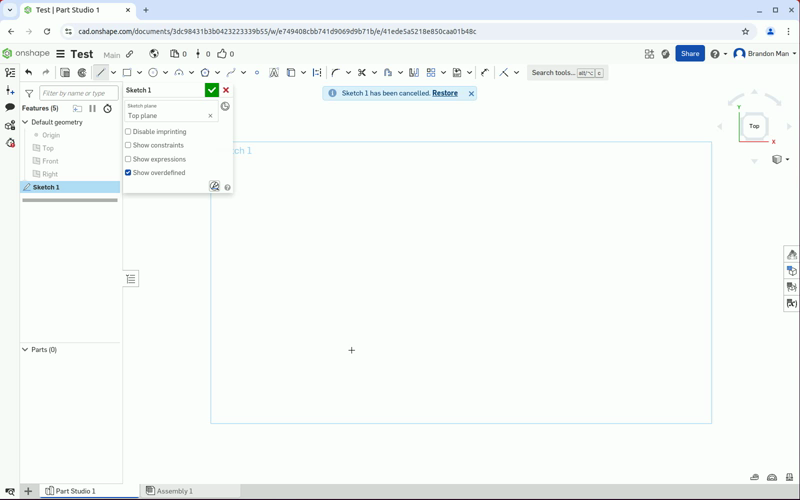
key_down(shift)
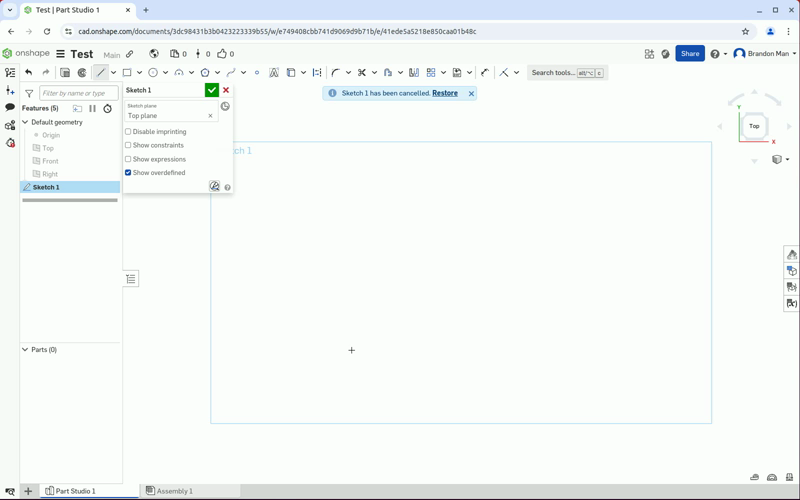
mouse_move(449, 349)
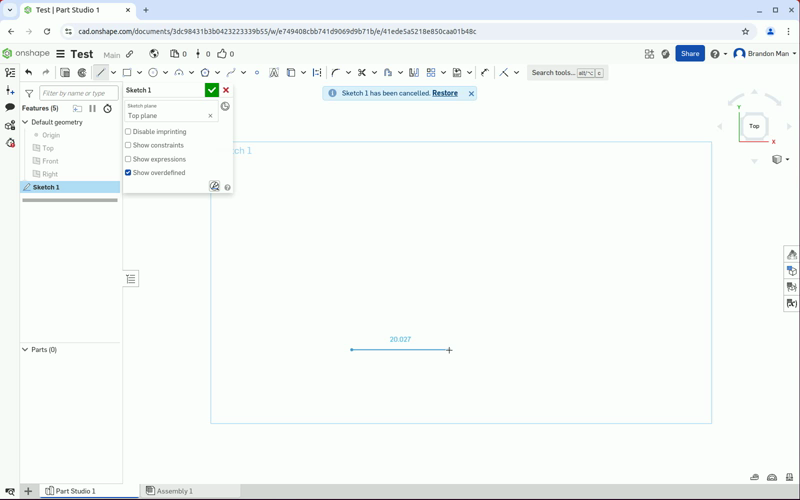
click(449, 349)
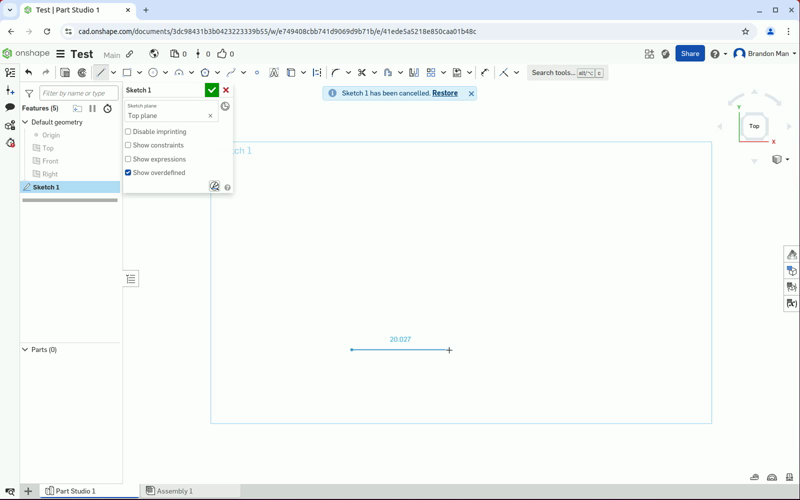
key_up(shift)
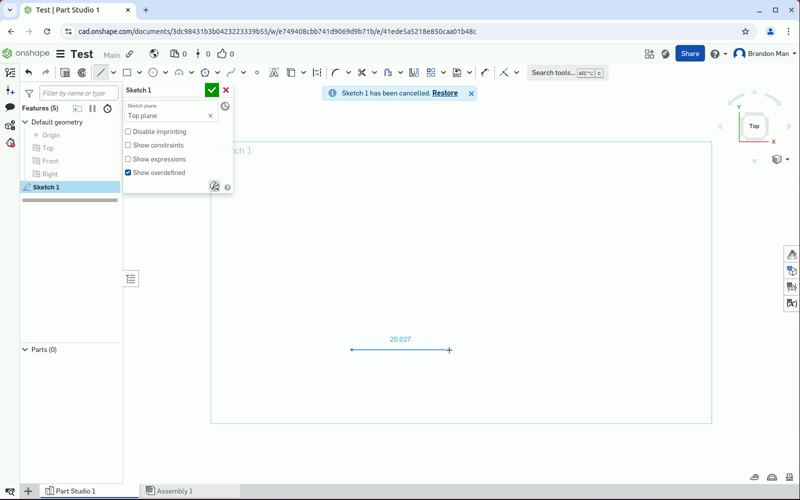
key_down(shift)
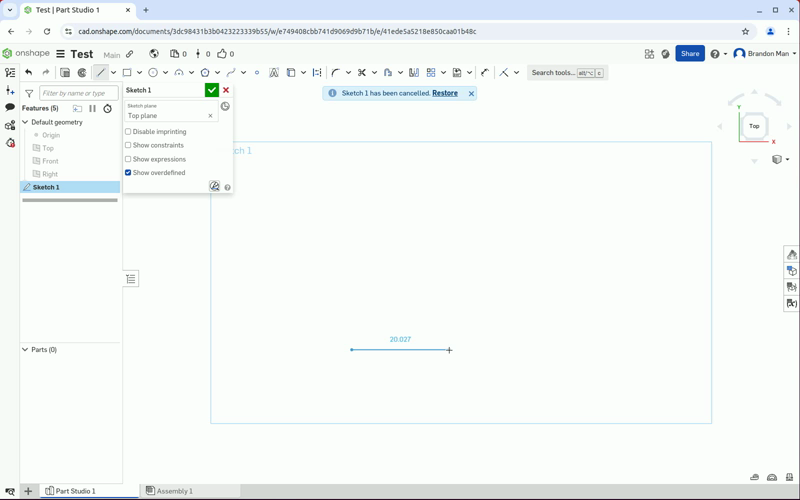
mouse_move(448, 243)
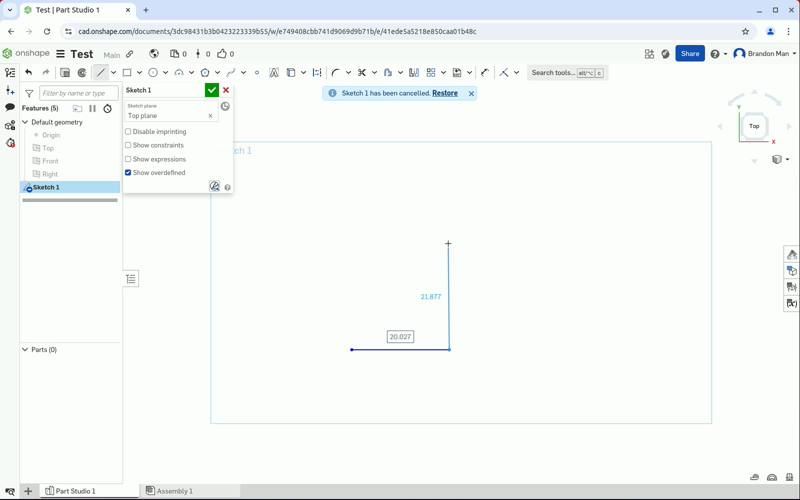
click(448, 243)
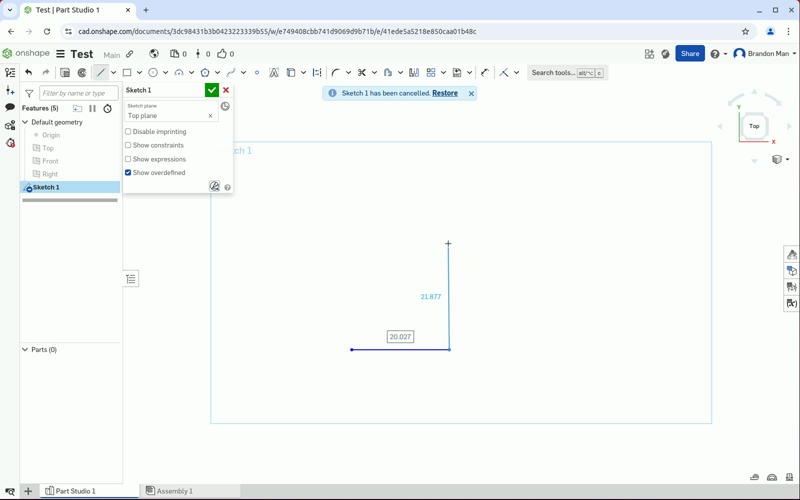
key_up(shift)
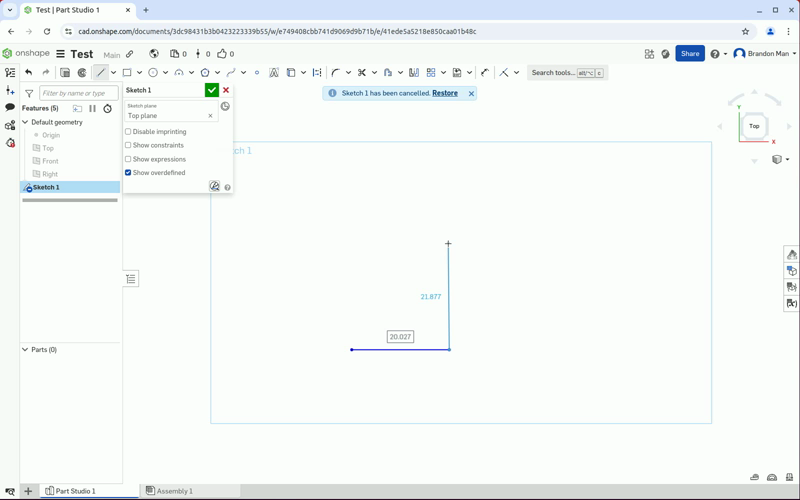
key_down(shift)
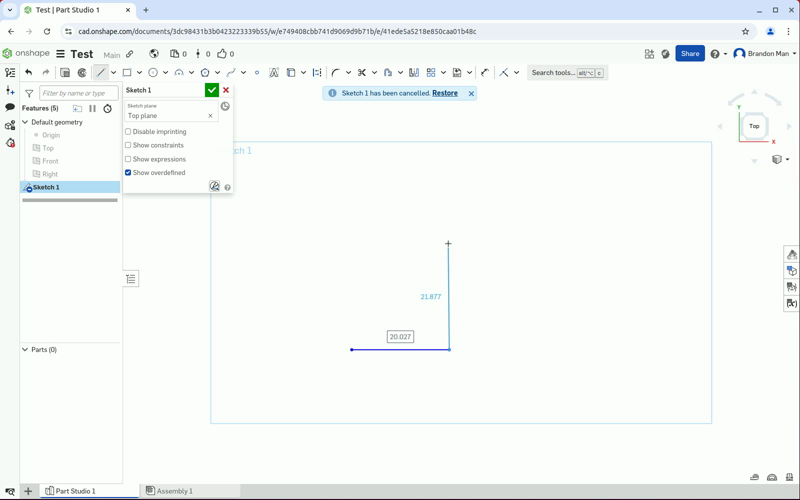
mouse_move(351, 243)
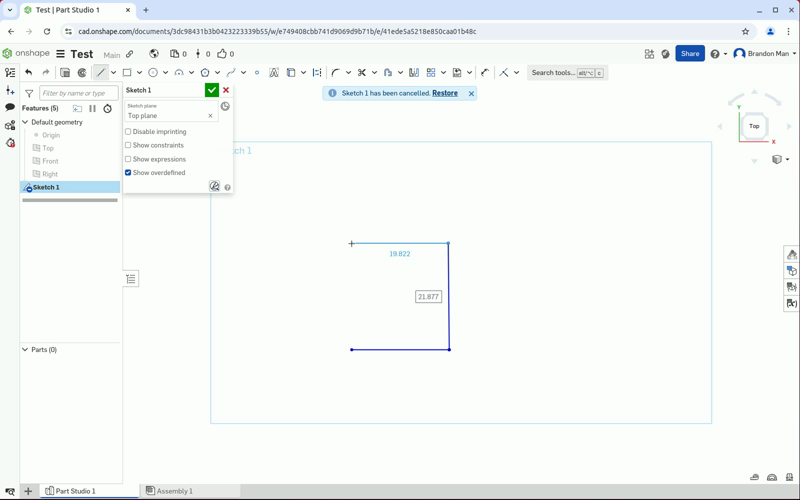
click(351, 243)
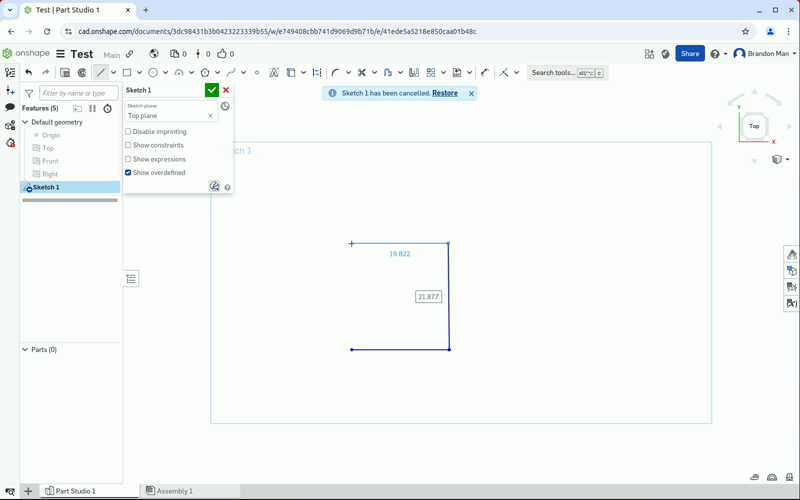
key_up(shift)
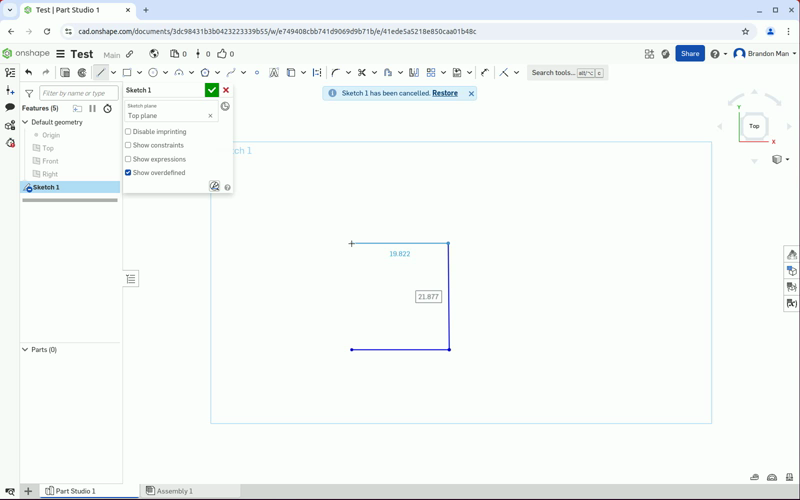
key_down(shift)
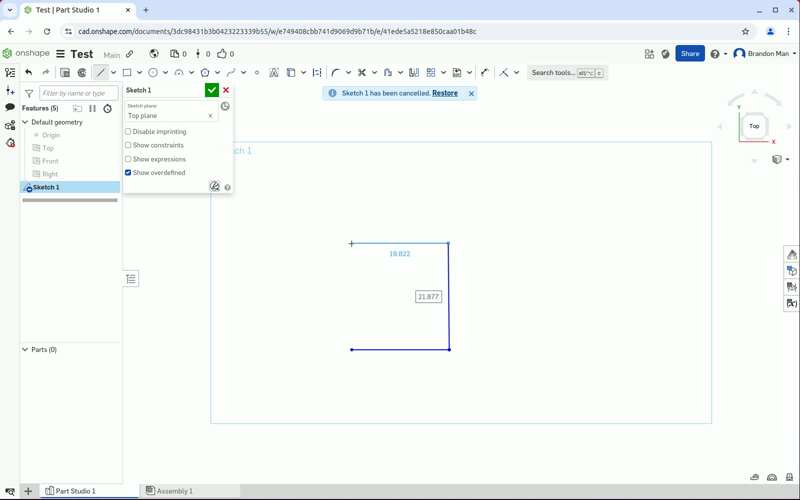
mouse_move(351, 349)
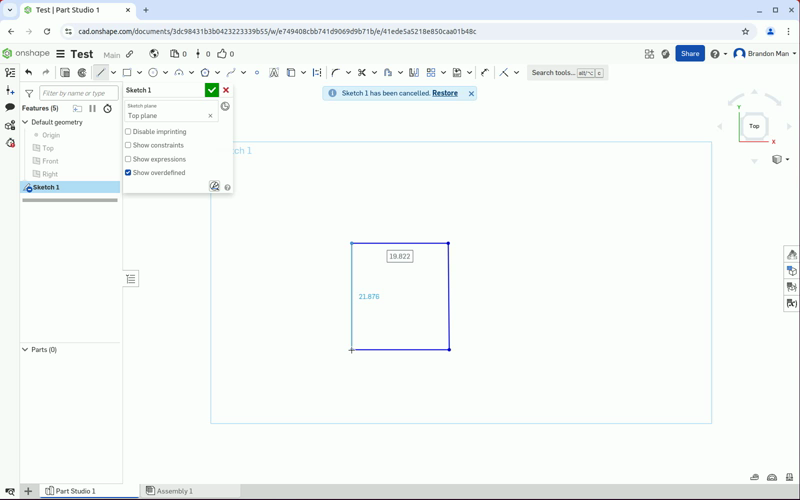
key_up(shift)
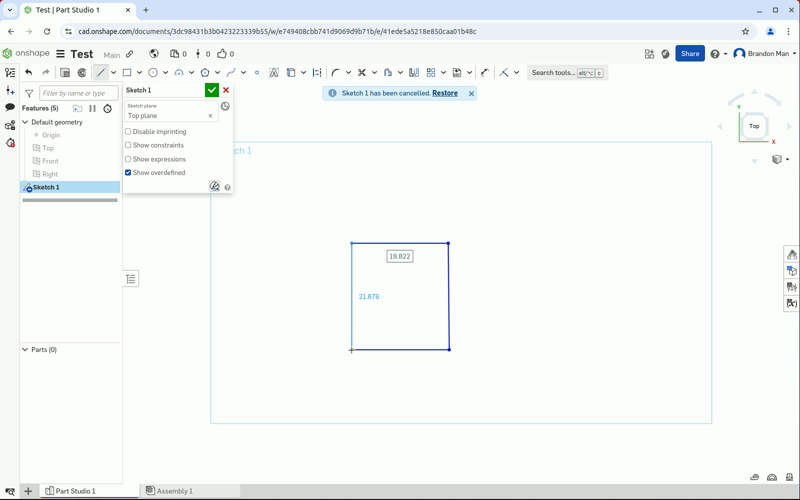
click(351, 349)
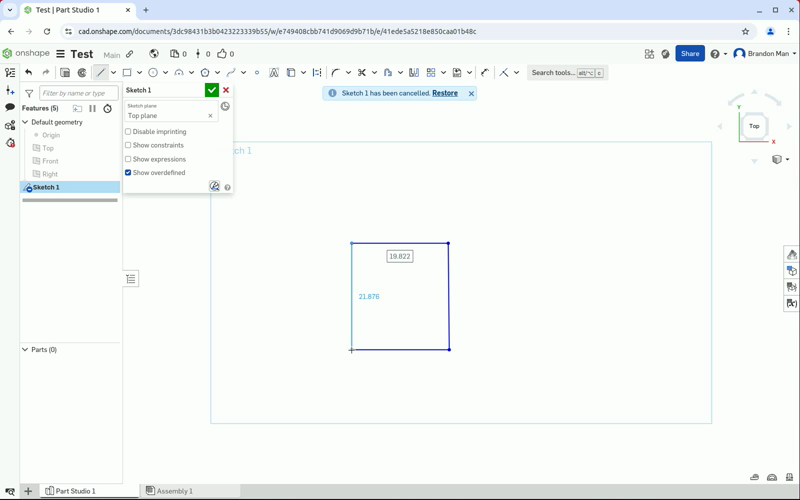
key(esc)
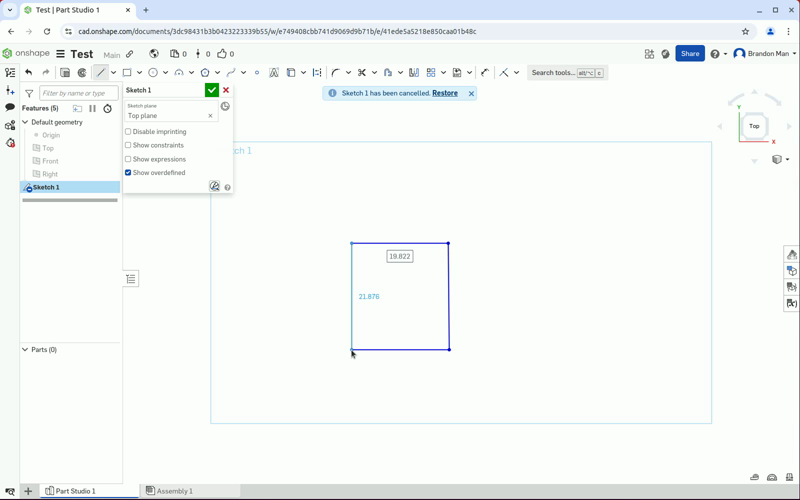
mouse_move(368, 293)
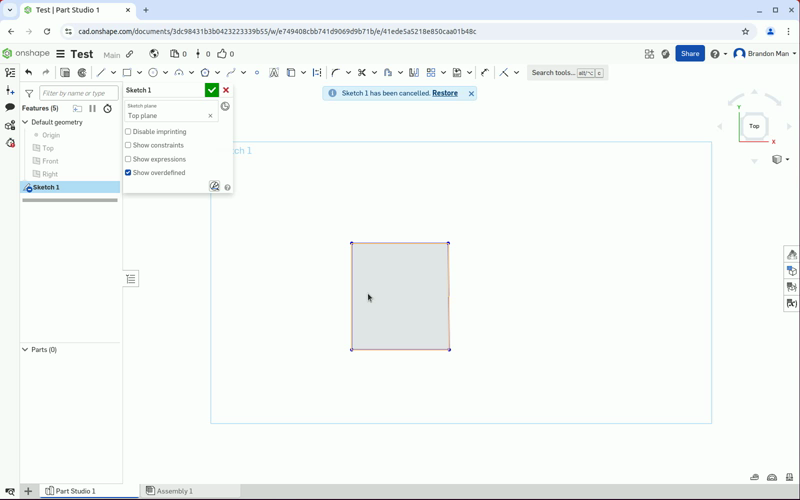
click(368, 293)
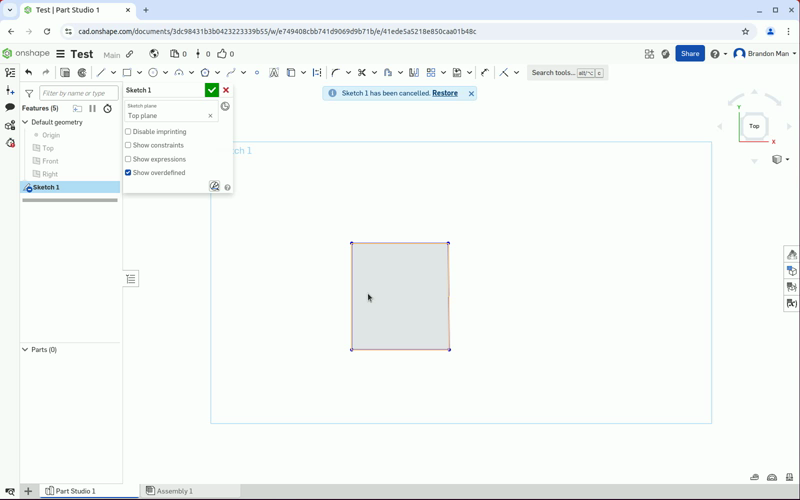
mouse_move(73, 352)
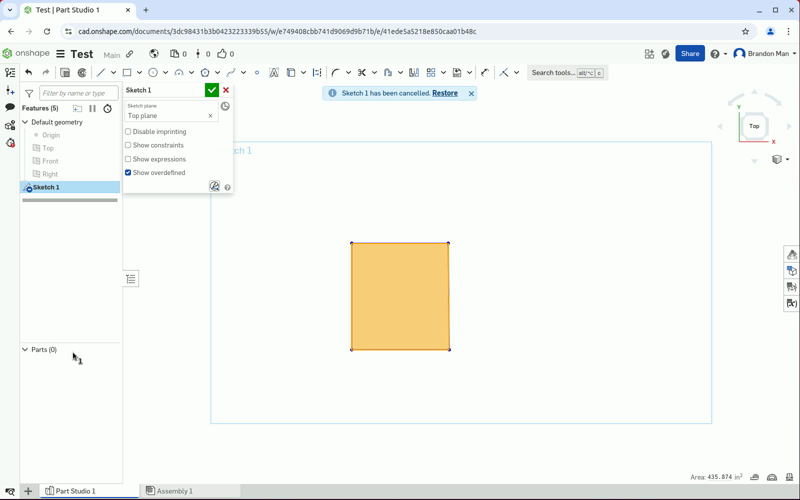
key(shift+y)
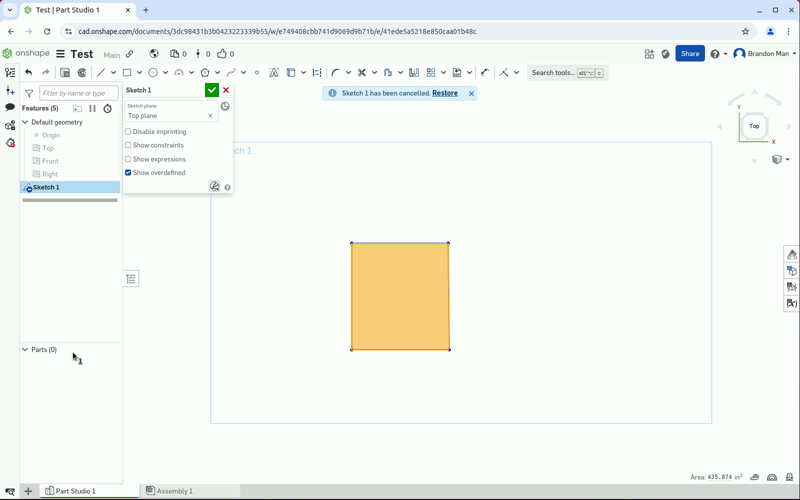
key(shift+e)
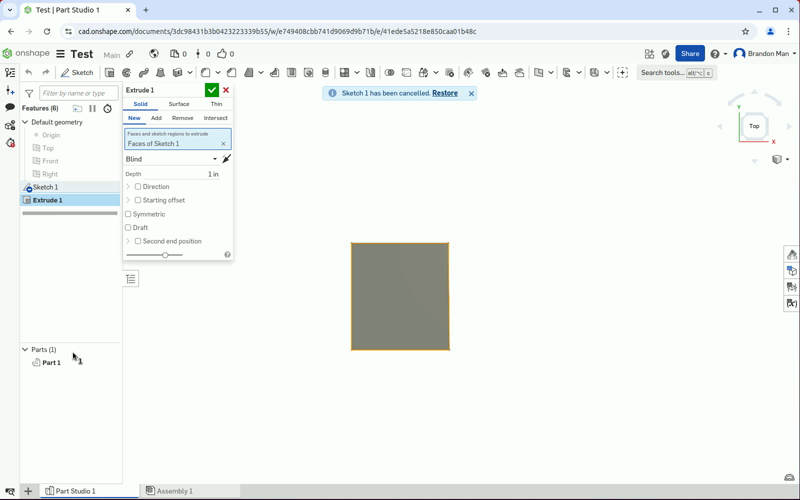
mouse_move(143, 106)
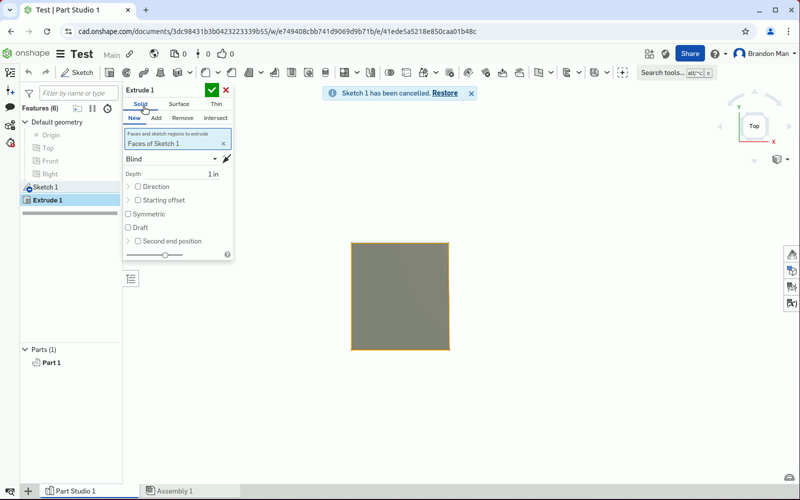
click(143, 106)
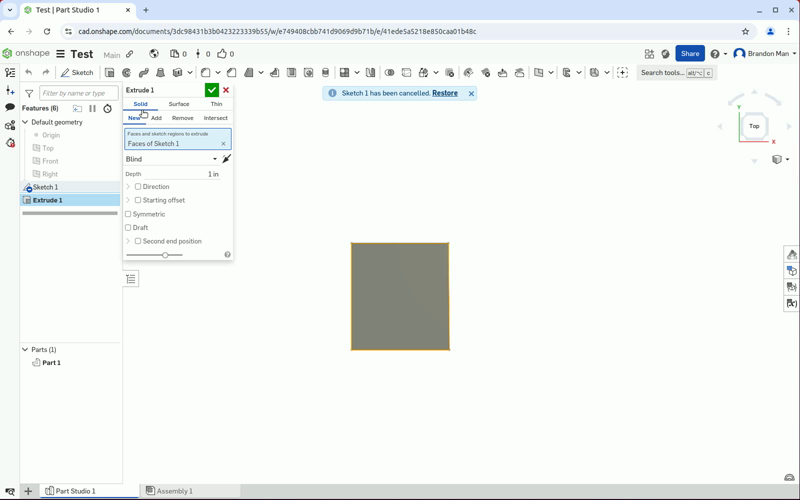
mouse_move(137, 120)
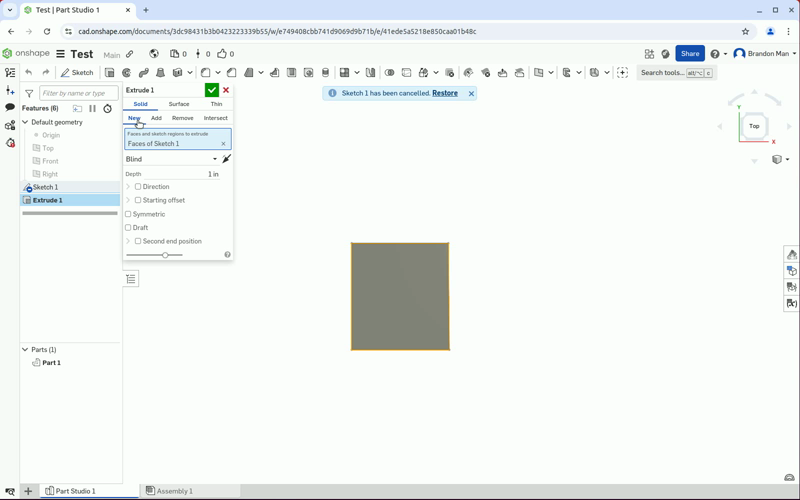
click(137, 120)
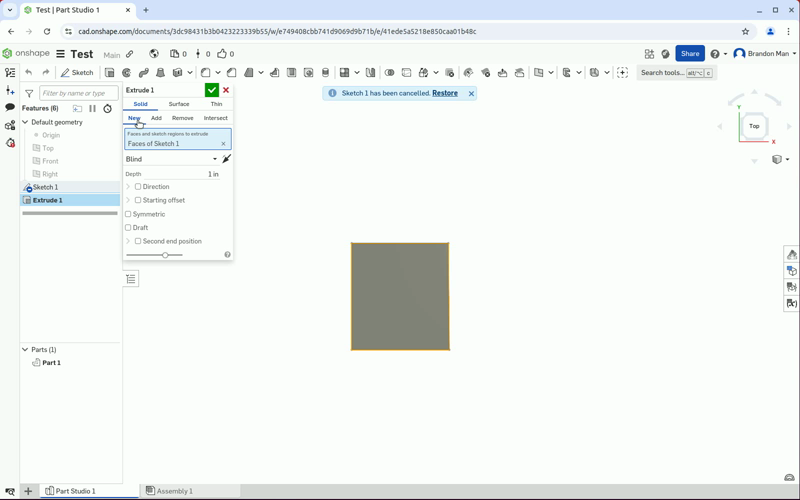
key(tab, 4)
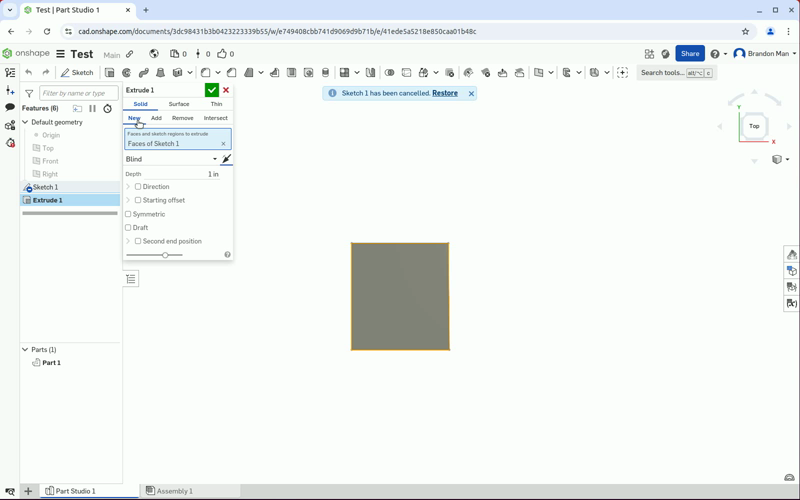
text(11.313)
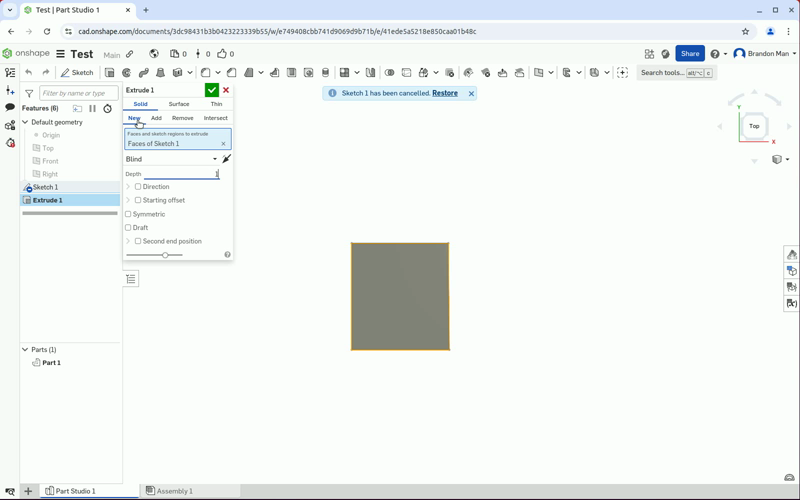
key(enter)
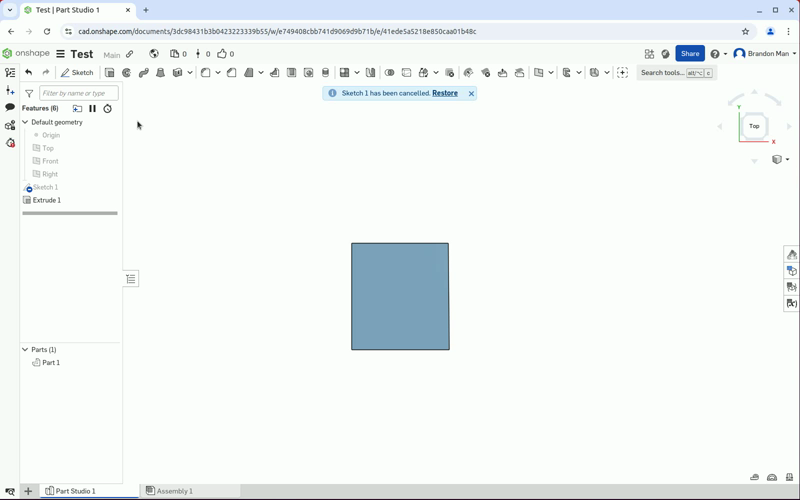
key(shift+h)
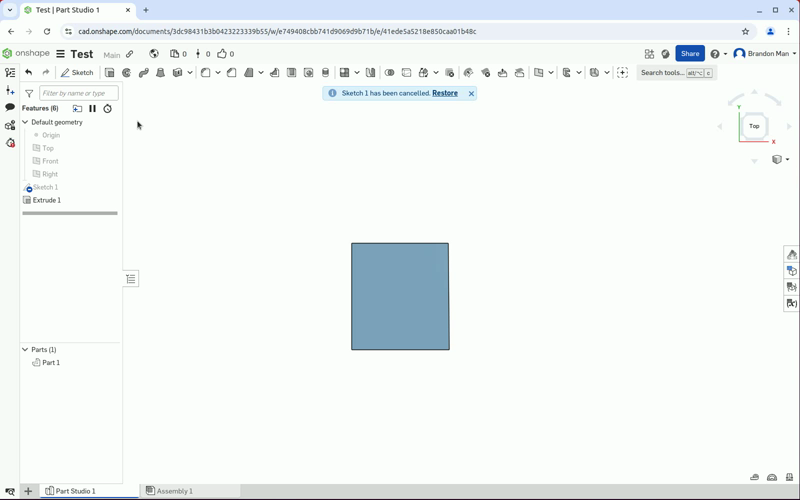
key(shift+h)
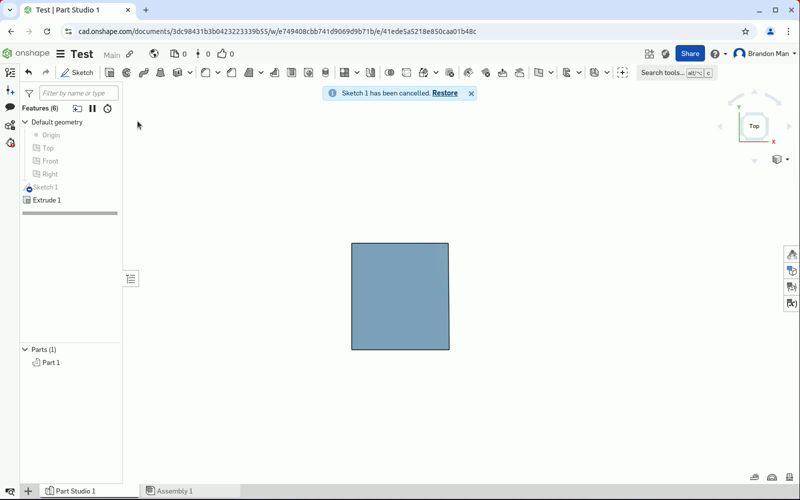
mouse_move(73, 189)
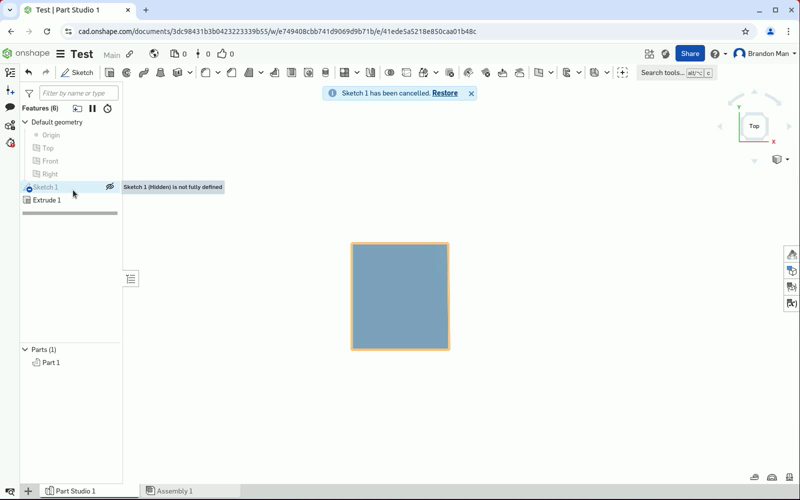
click(73, 189)
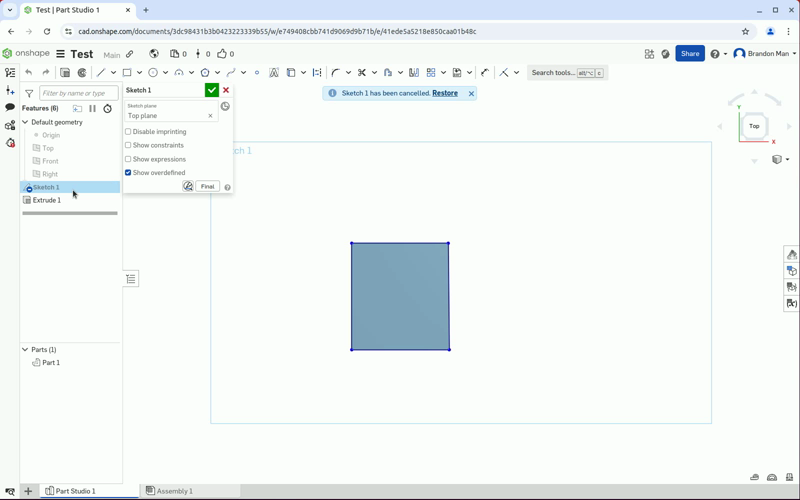
mouse_move(229, 92)
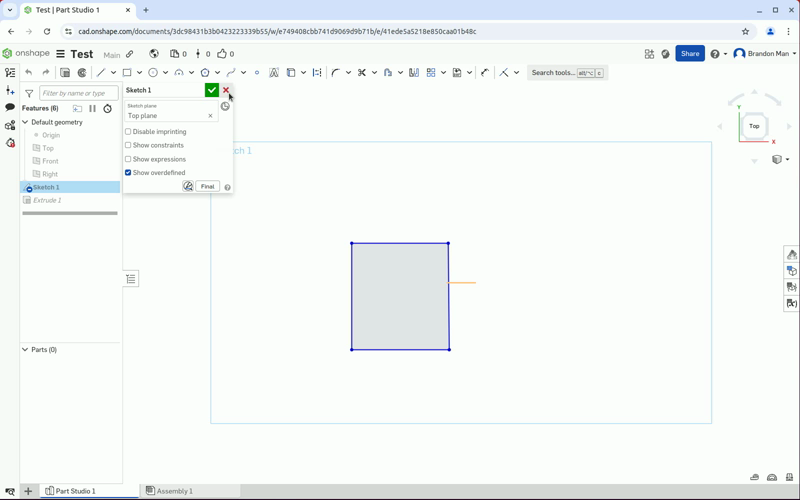
click(229, 92)
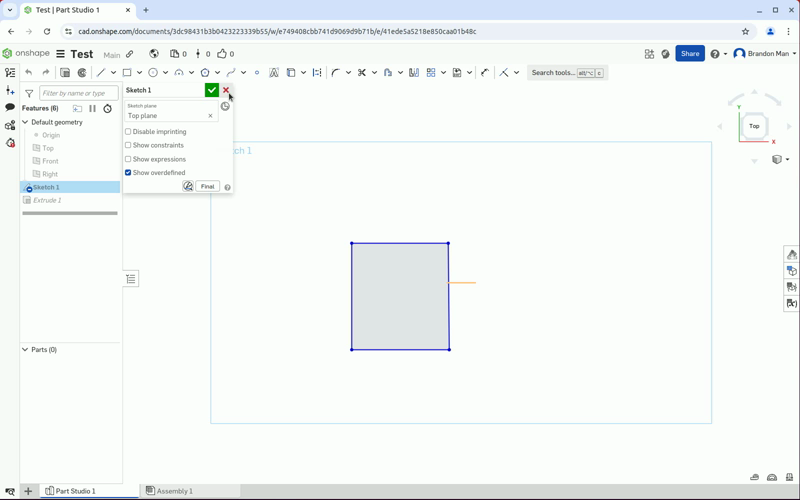
key(shift+s)
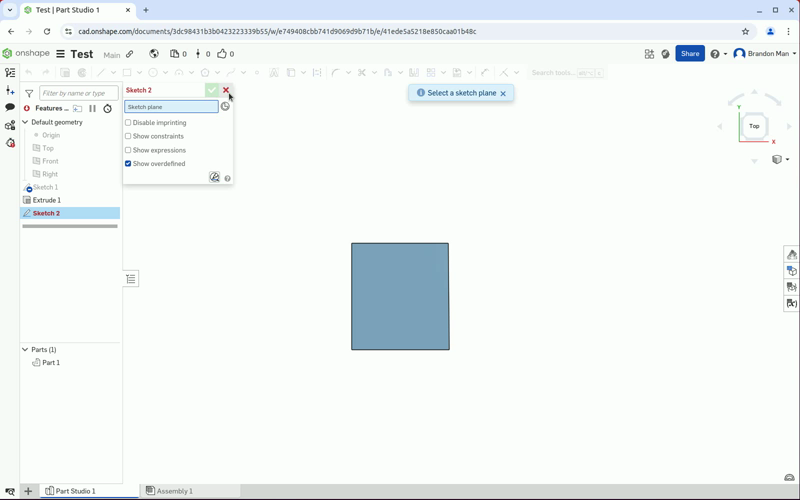
mouse_move(73, 150)
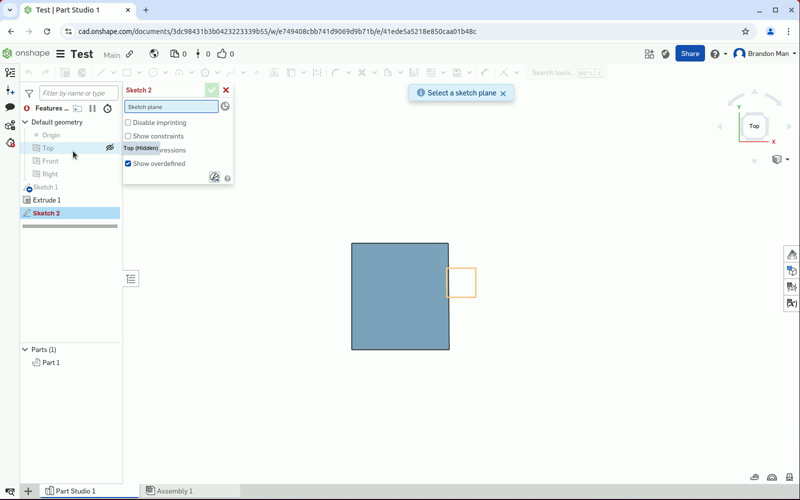
click(73, 150)
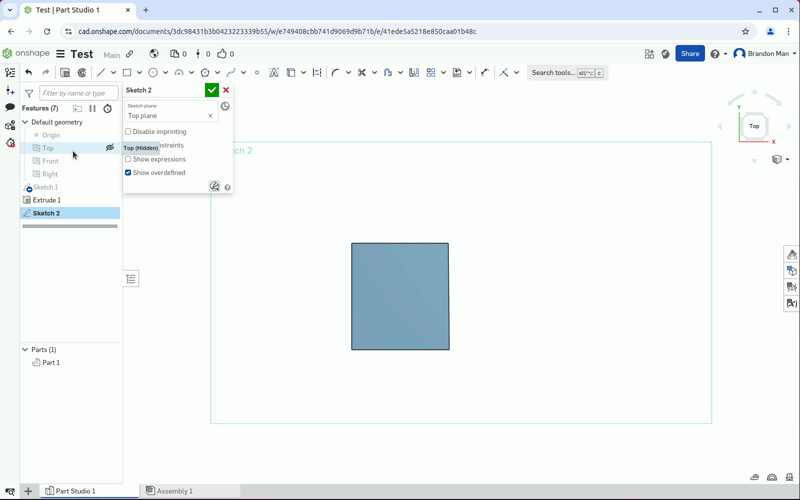
mouse_move(73, 352)
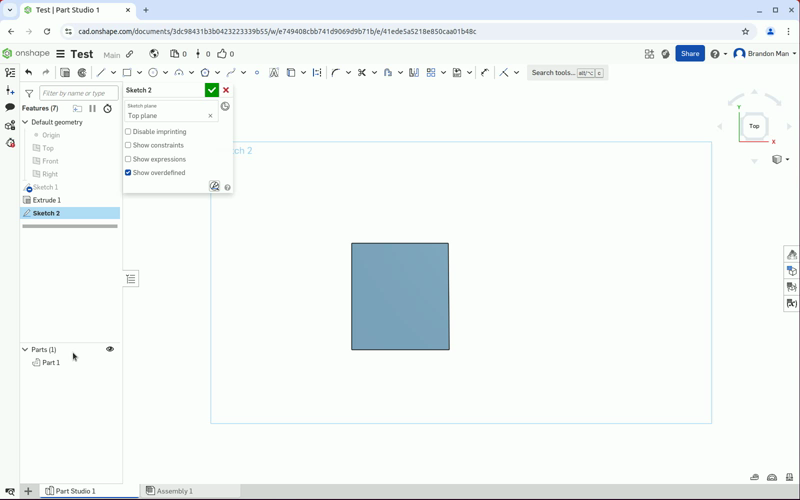
key(y)
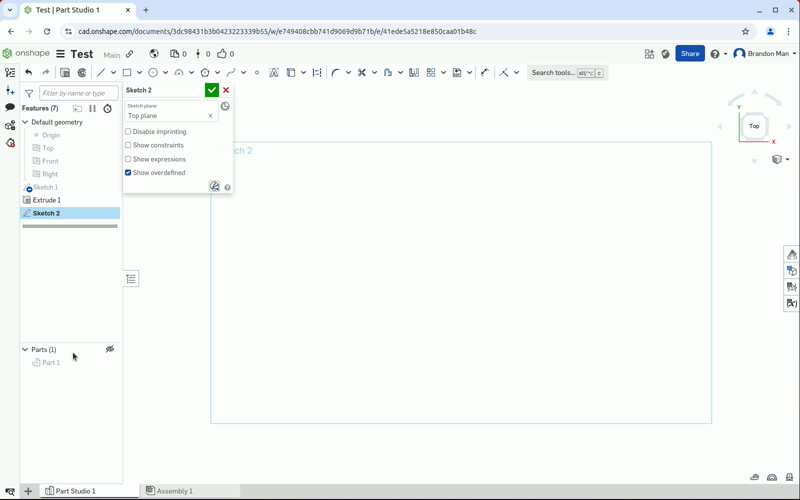
key(l)
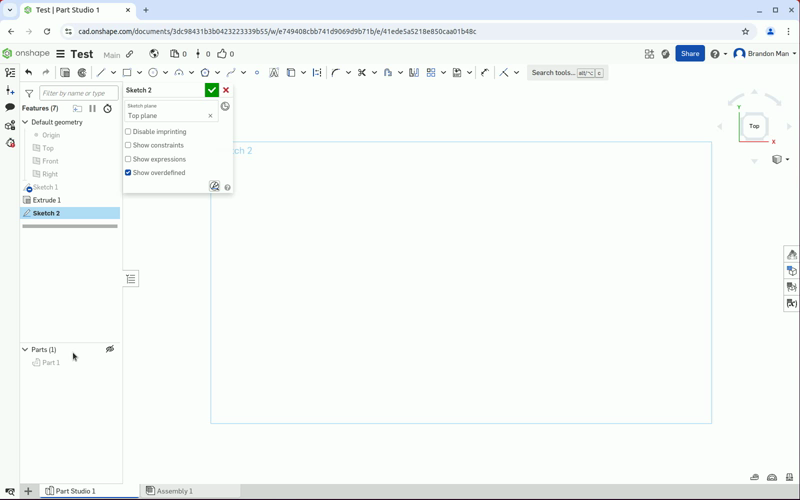
key_down(shift)
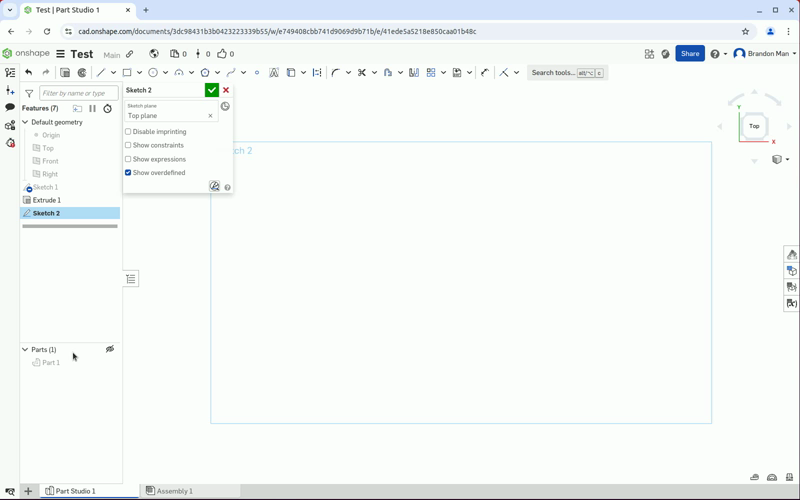
mouse_move(449, 243)
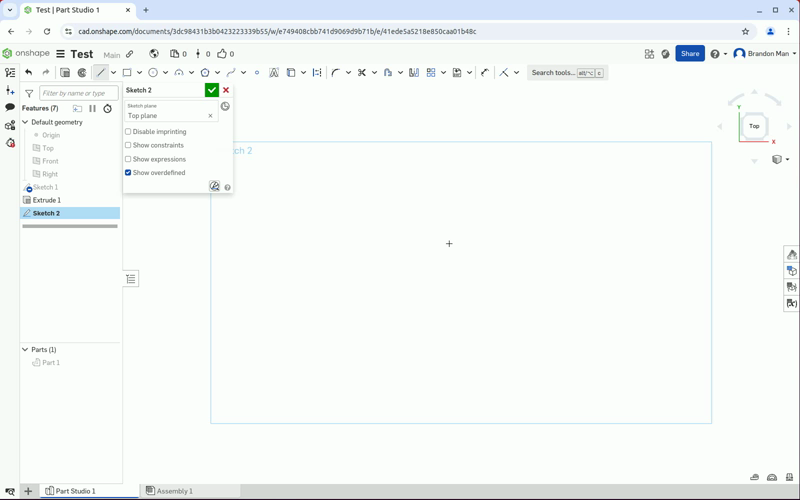
click(449, 243)
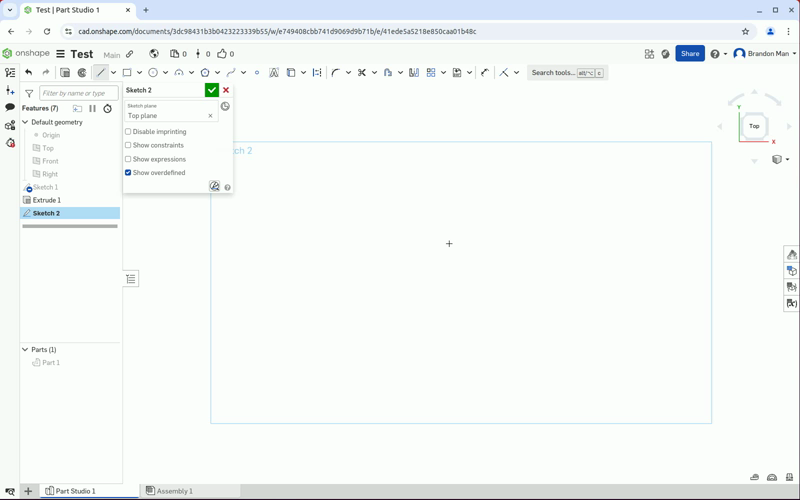
key_up(shift)
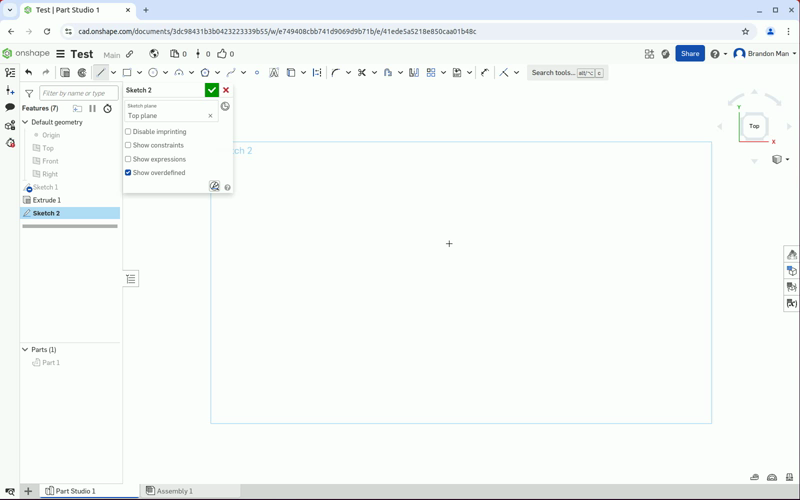
key_down(shift)
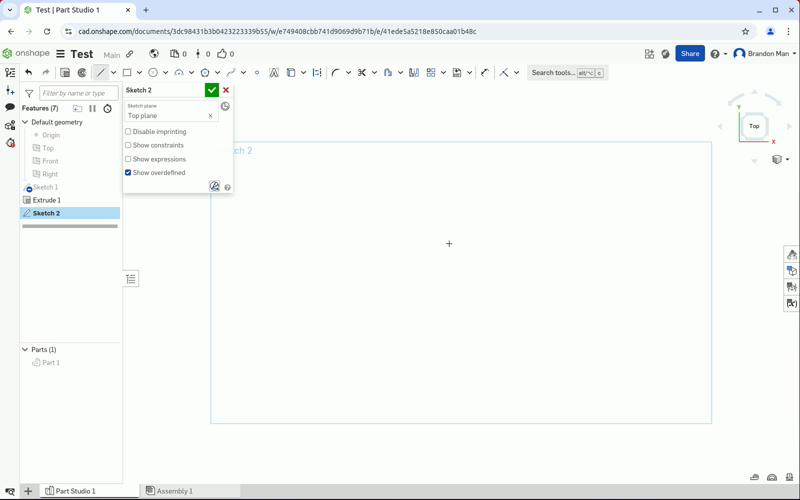
mouse_move(450, 349)
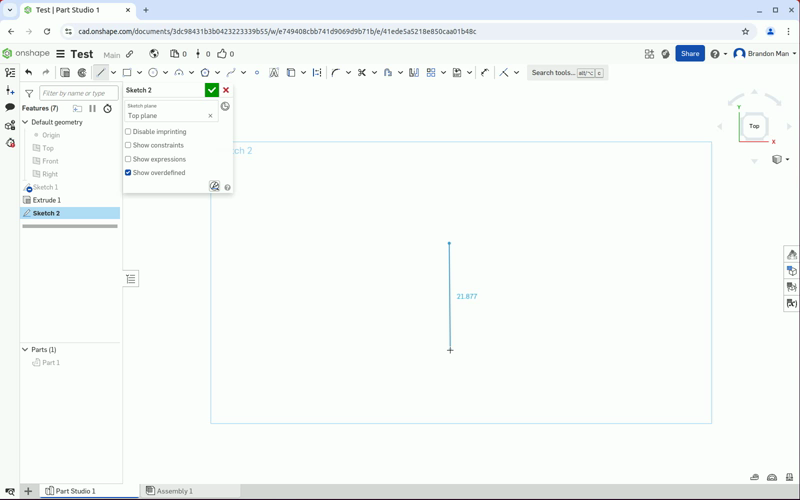
click(450, 349)
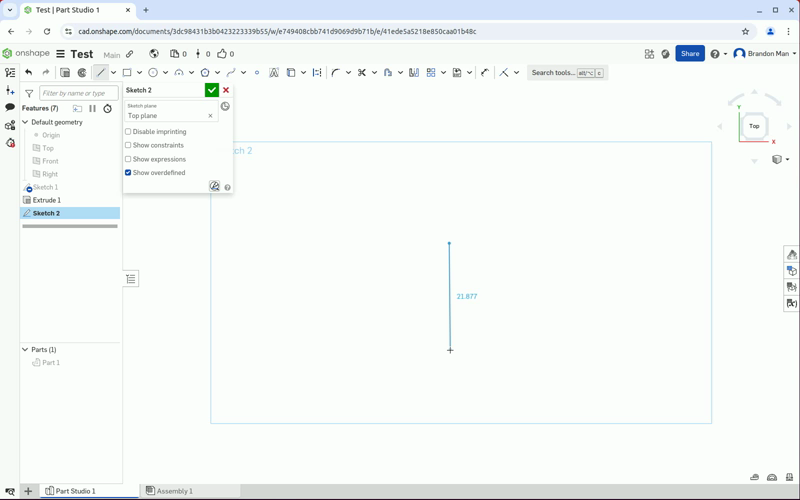
key_up(shift)
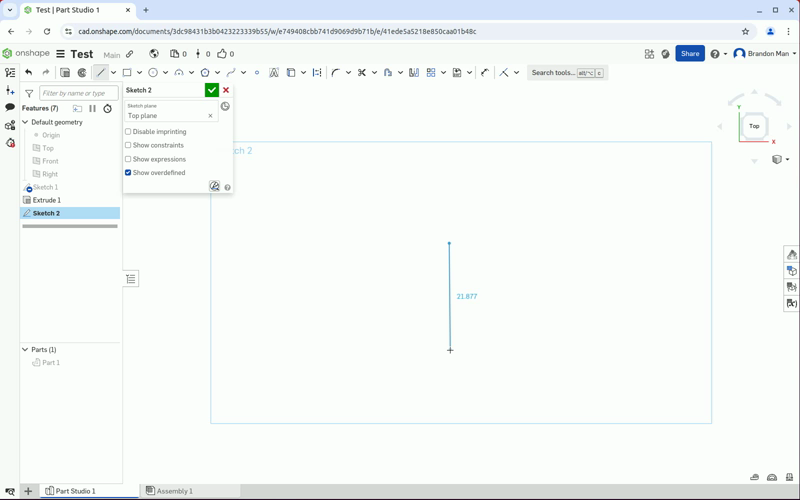
key_down(shift)
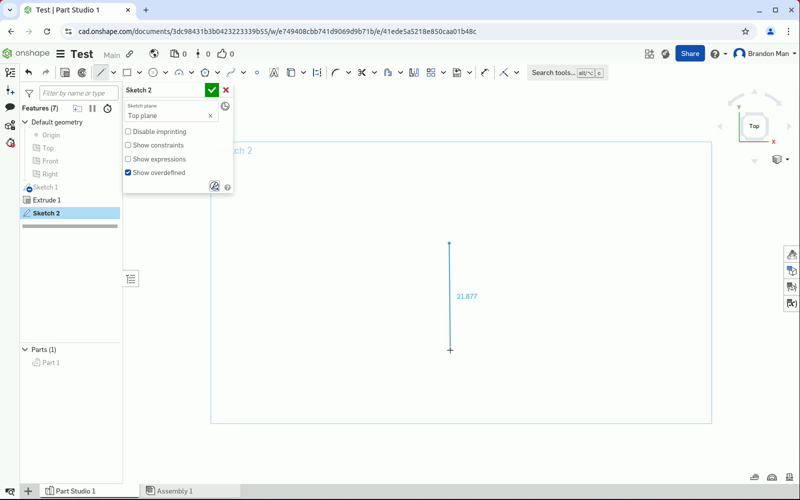
mouse_move(480, 349)
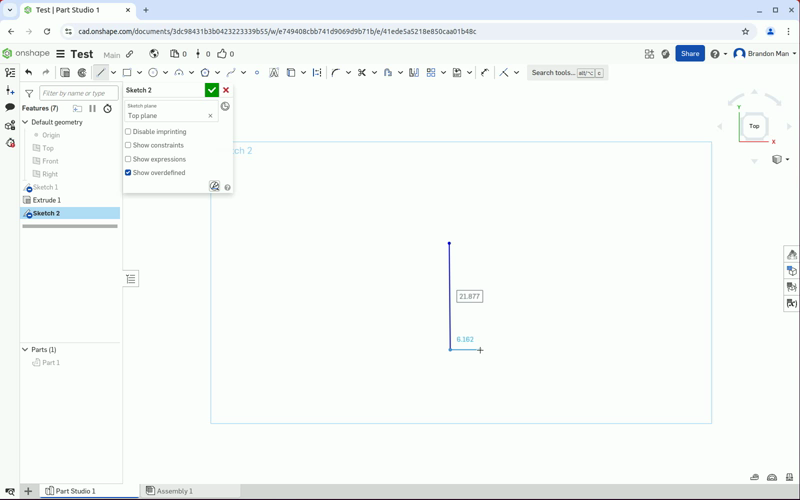
mouse_move(473, 349)
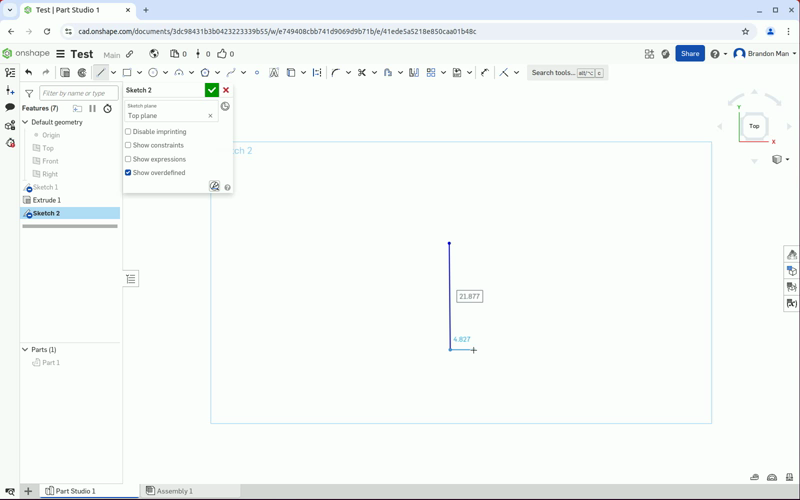
click(473, 349)
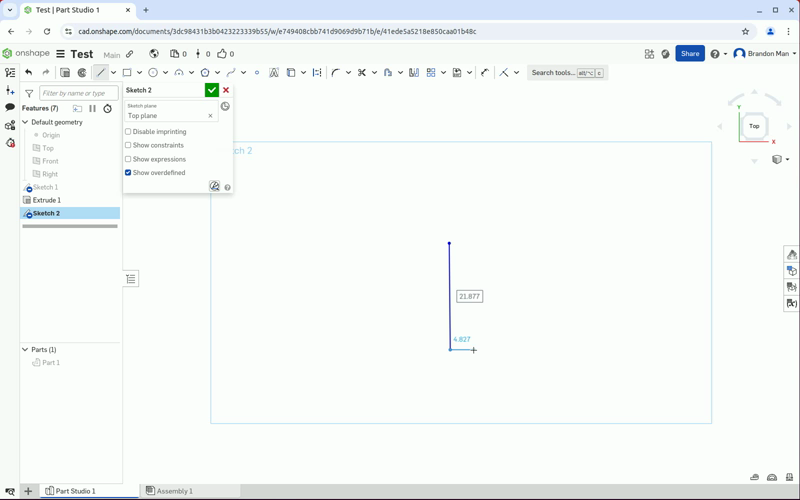
key_up(shift)
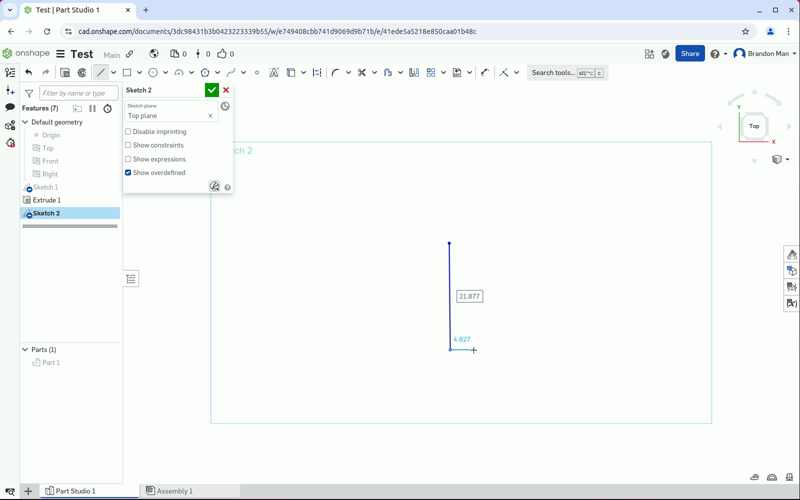
key_down(shift)
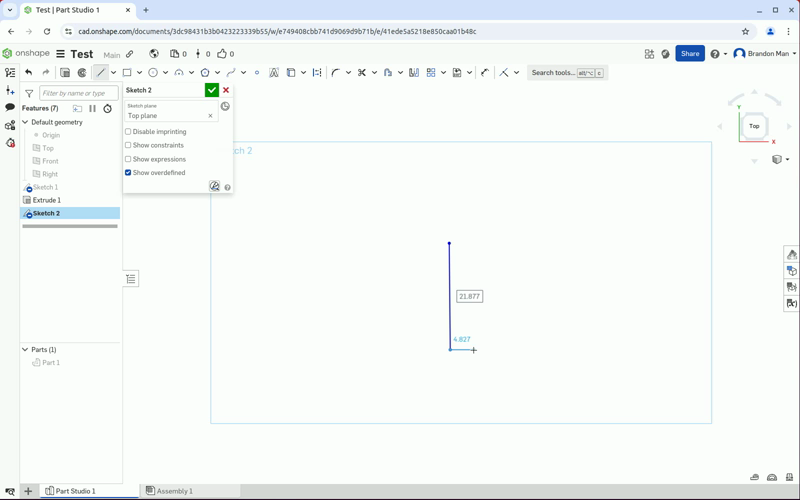
mouse_move(472, 243)
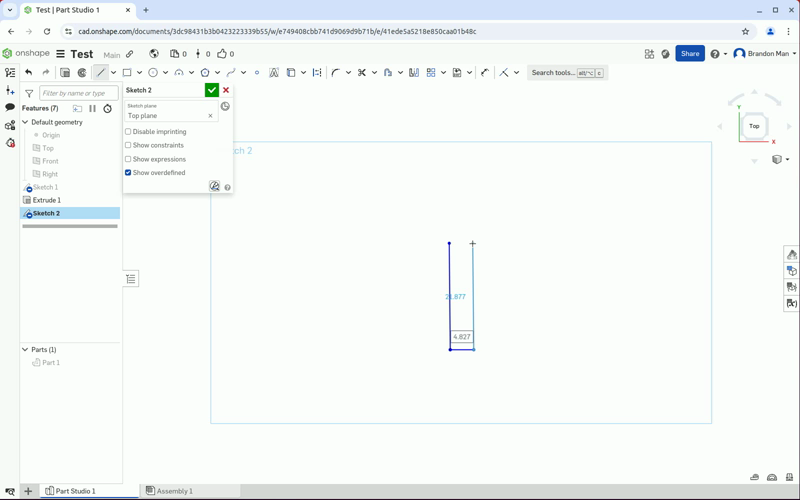
click(472, 243)
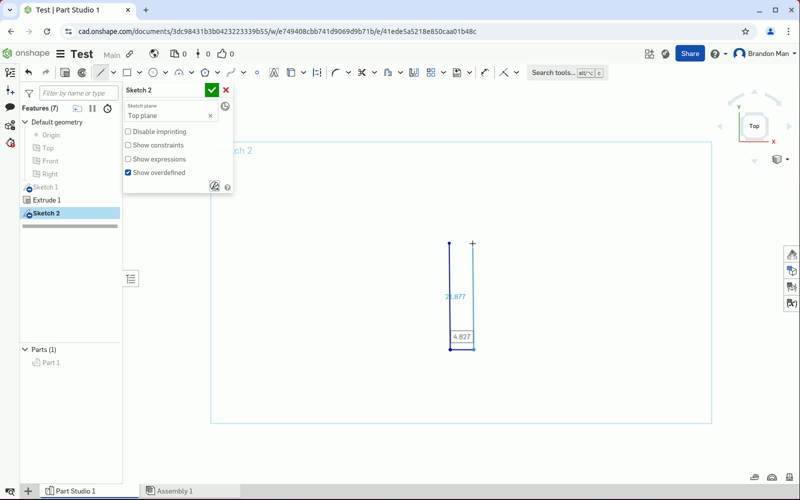
key_up(shift)
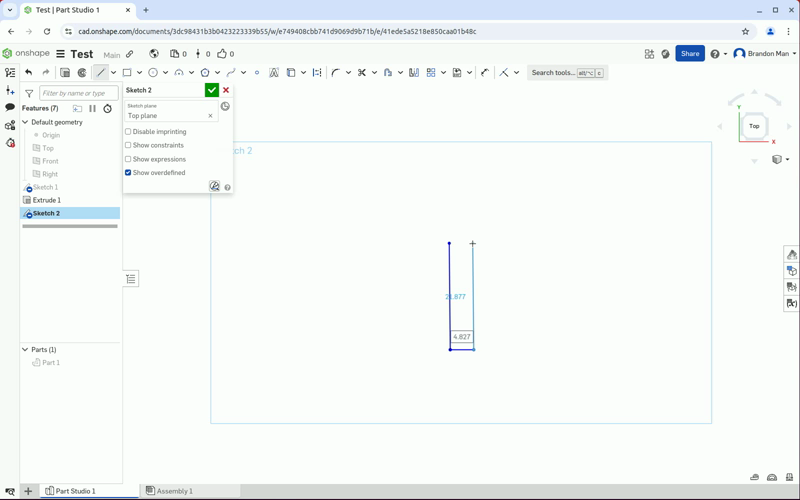
mouse_move(502, 243)
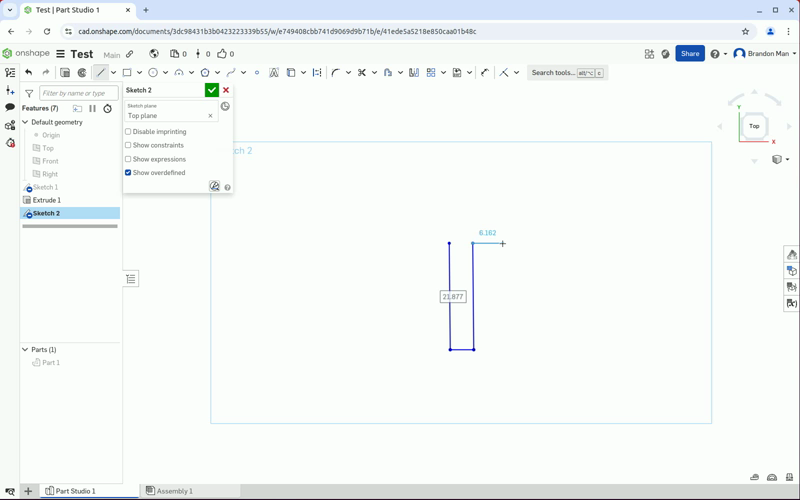
key_down(shift)
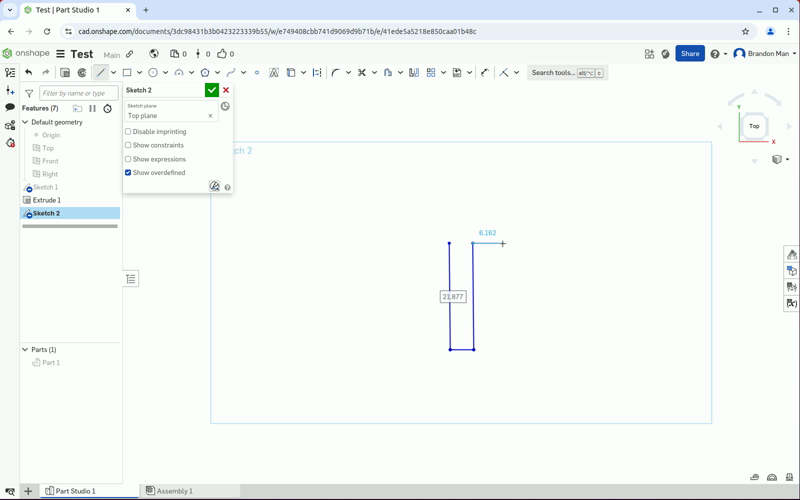
mouse_move(449, 243)
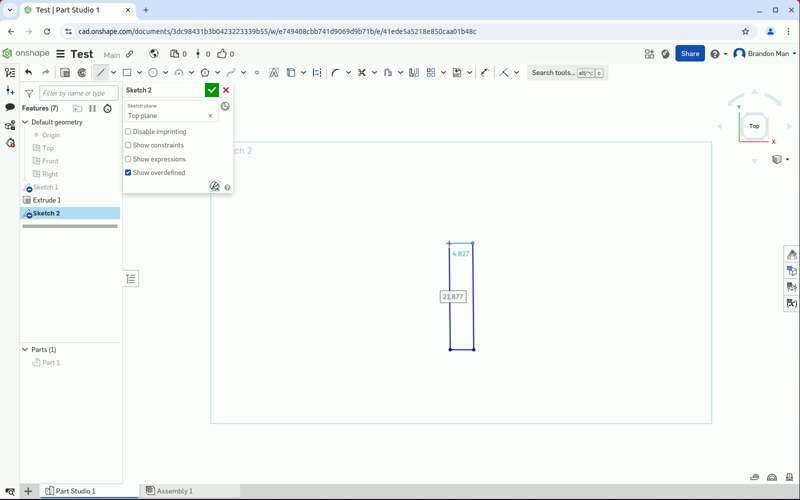
key_up(shift)
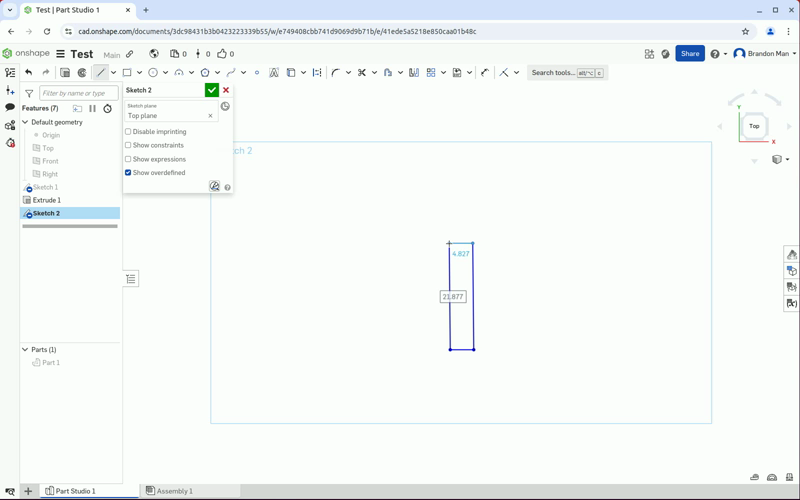
click(449, 243)
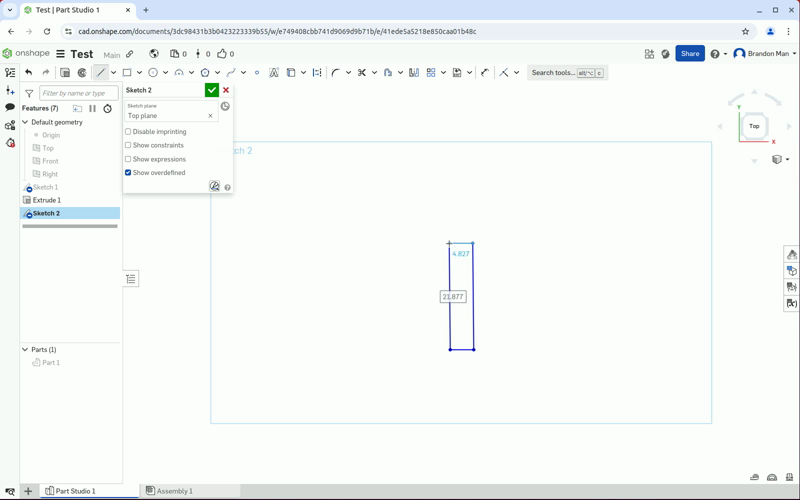
key(esc)
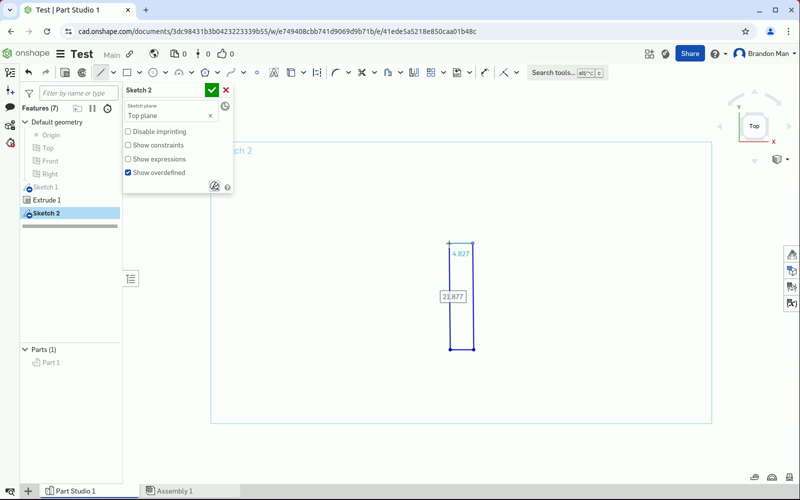
mouse_move(465, 282)
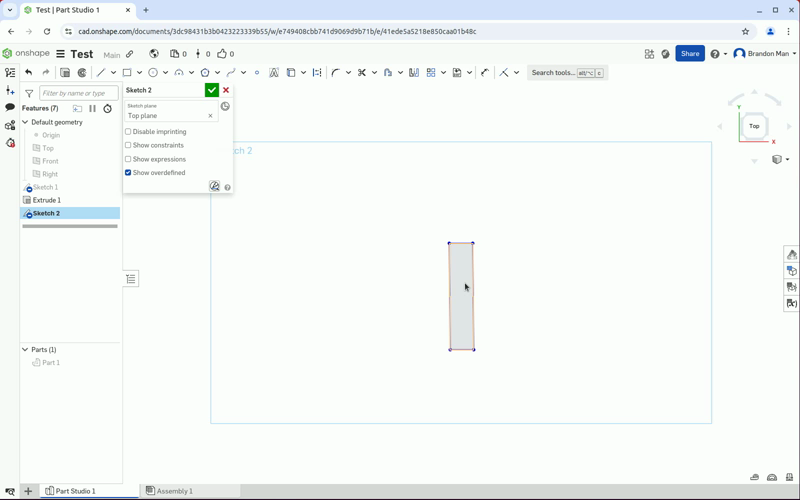
click(465, 282)
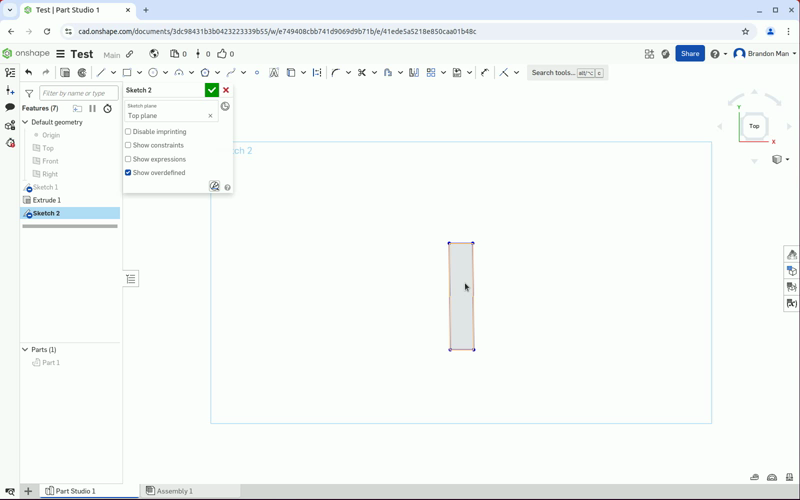
mouse_move(73, 352)
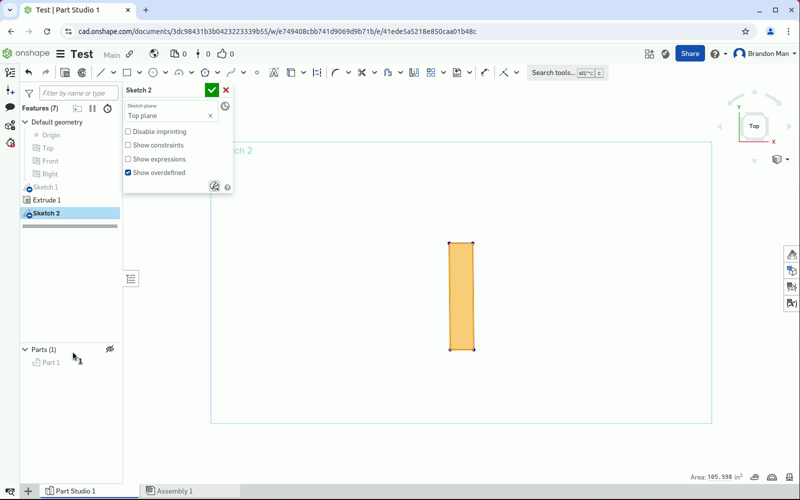
key(shift+y)
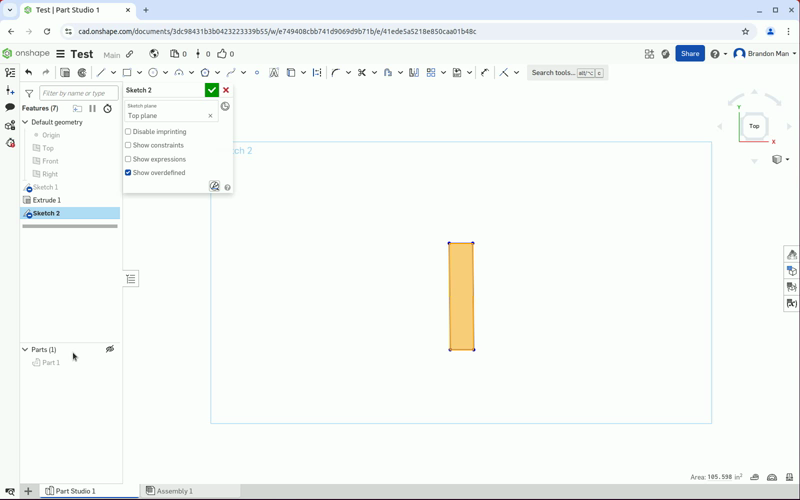
key(shift+e)
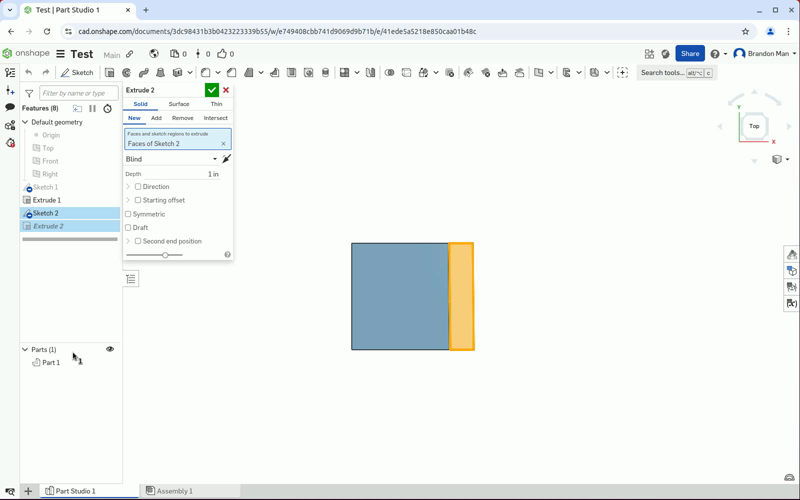
mouse_move(143, 106)
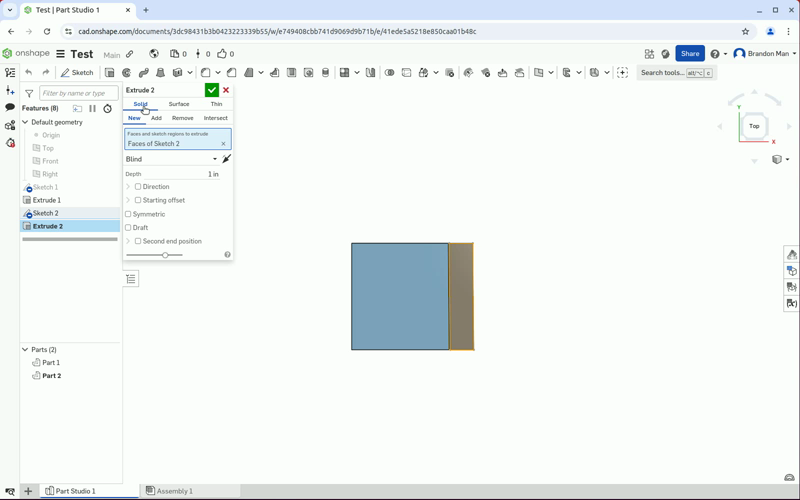
click(143, 106)
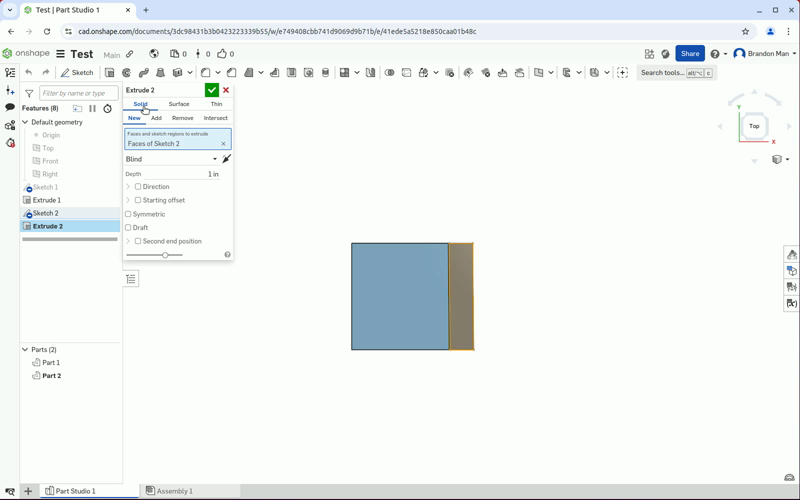
mouse_move(137, 120)
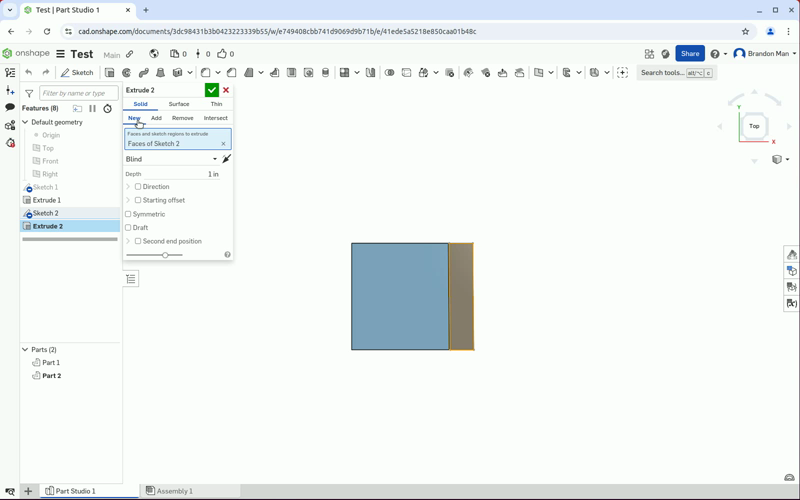
click(137, 120)
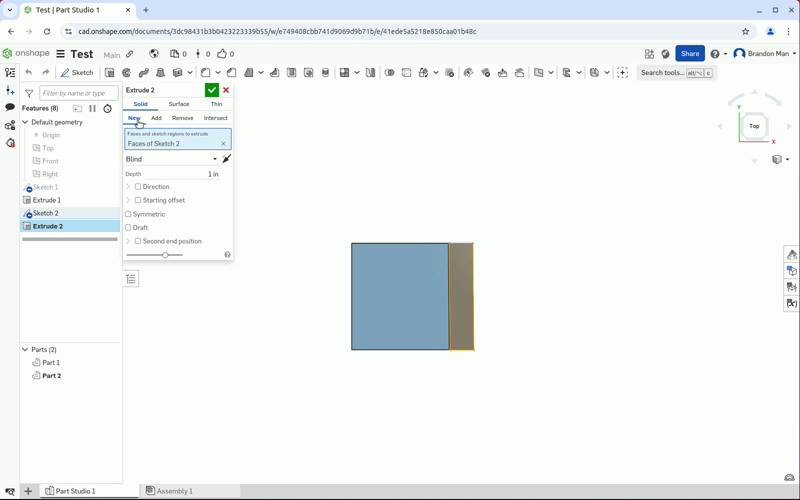
key(tab, 4)
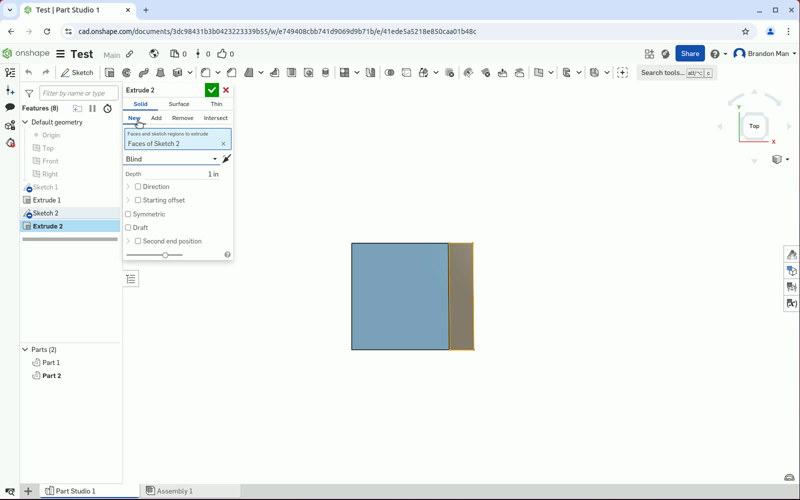
text(11.313)
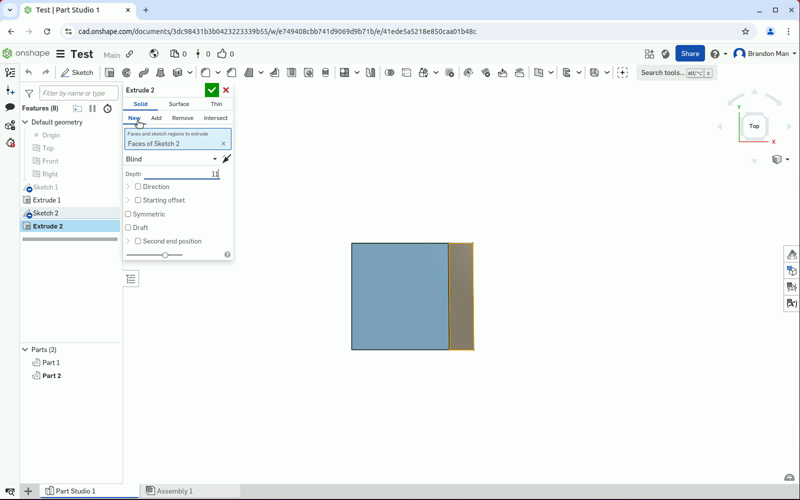
key(enter)
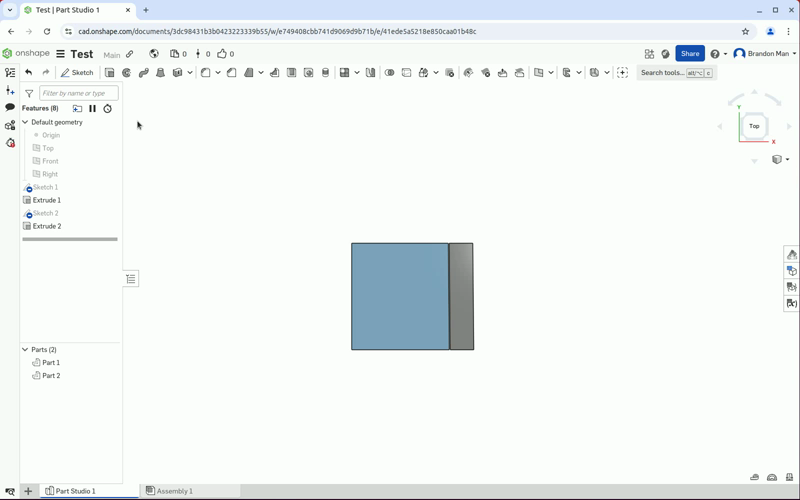
key(shift+h)
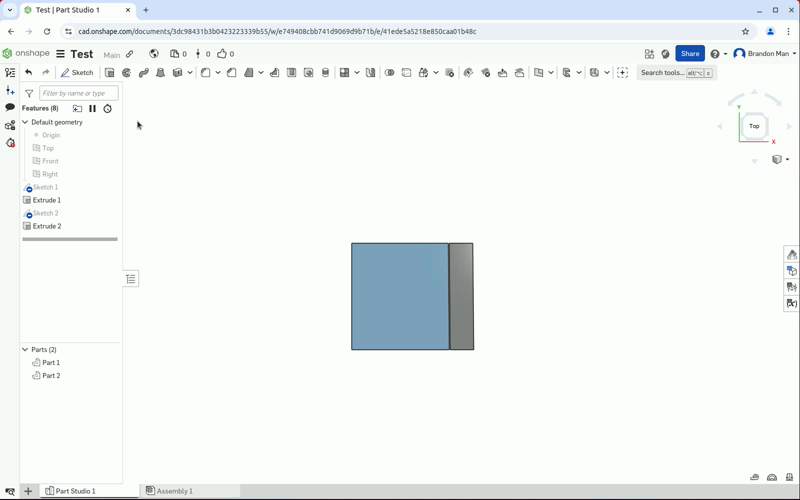
key(shift+h)
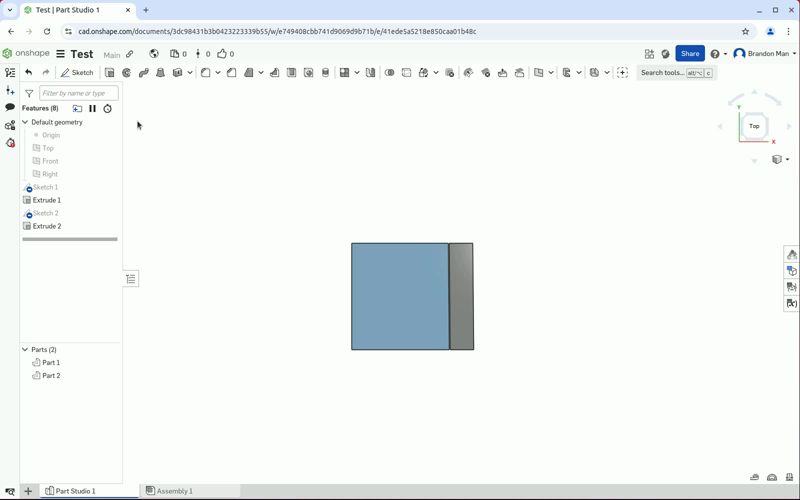
mouse_move(73, 189)
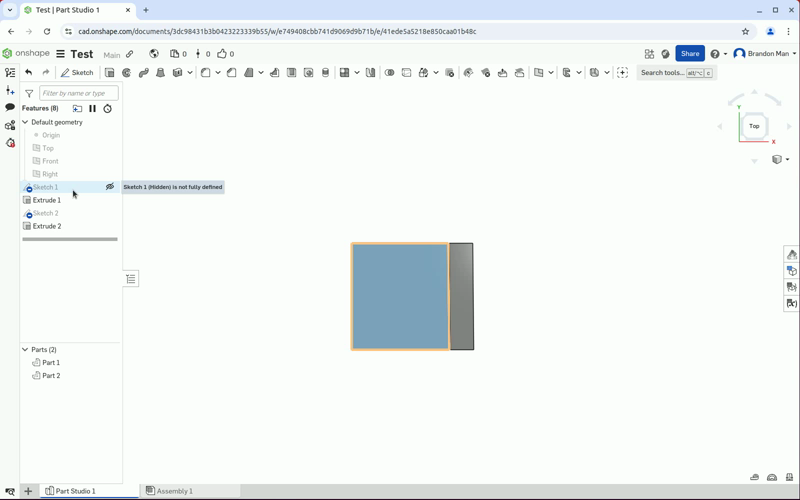
click(73, 189)
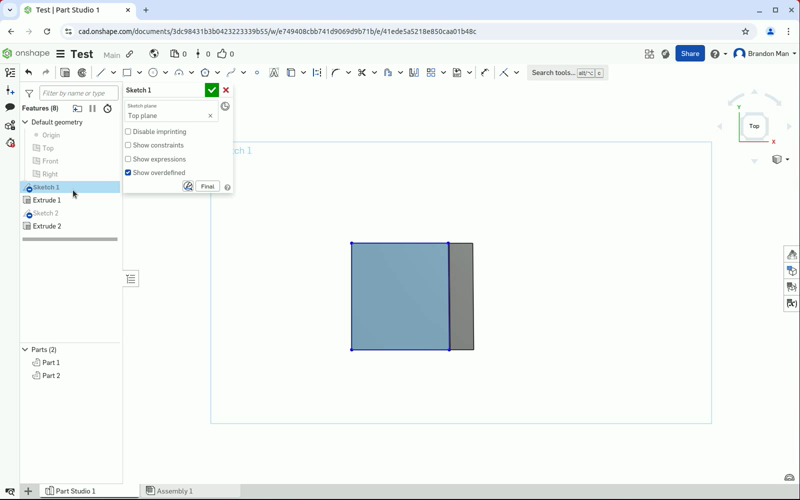
mouse_move(229, 92)
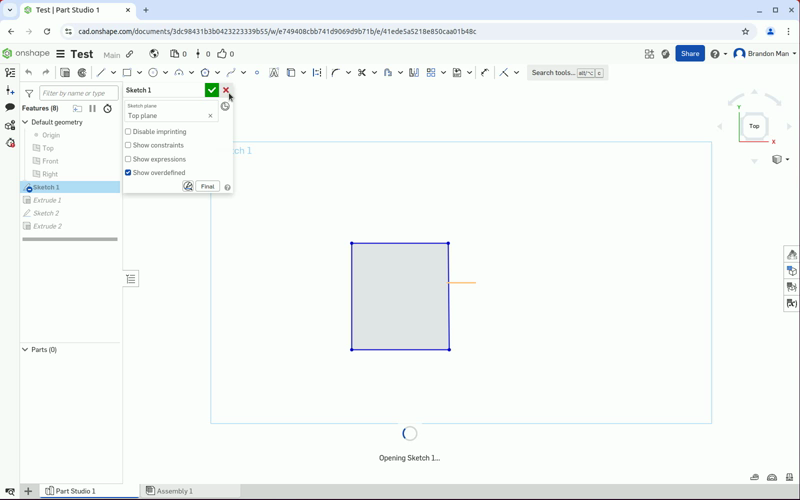
click(229, 92)
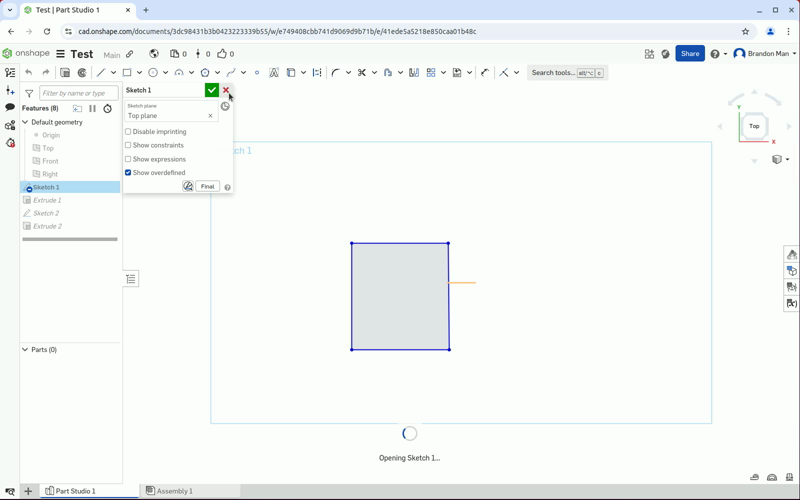
key(shift+s)
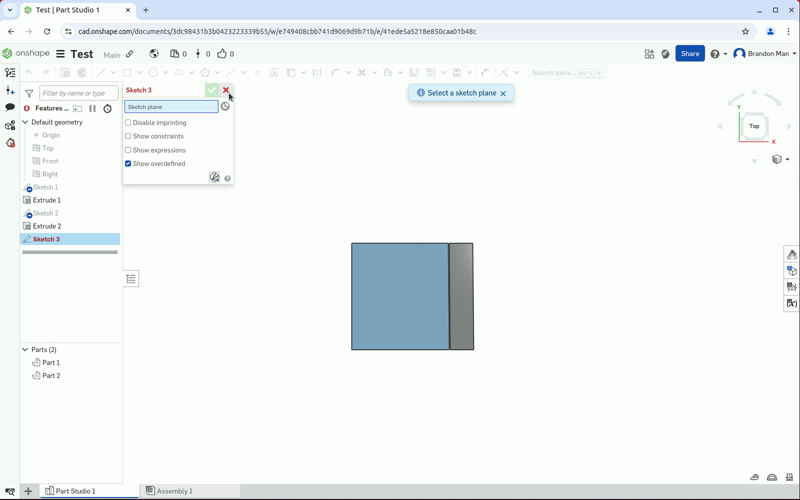
mouse_move(73, 150)
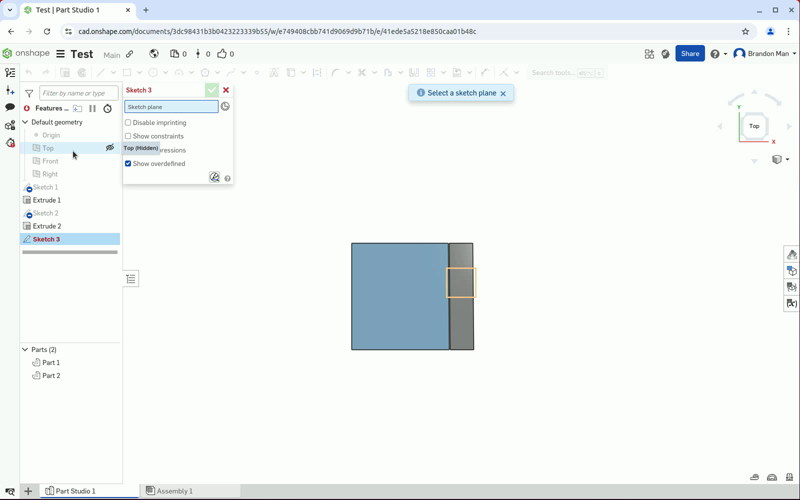
click(73, 150)
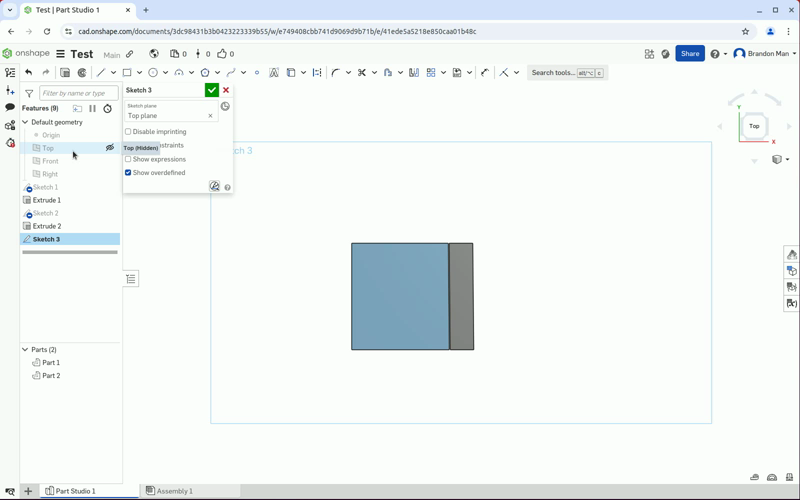
mouse_move(73, 352)
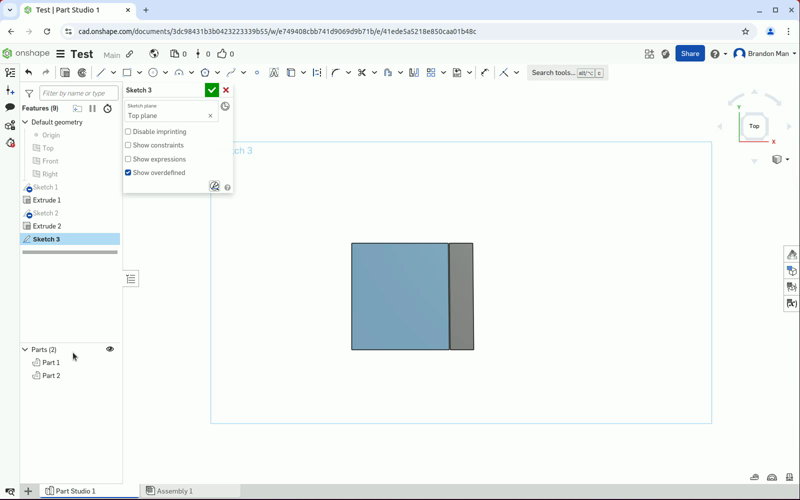
key(y)
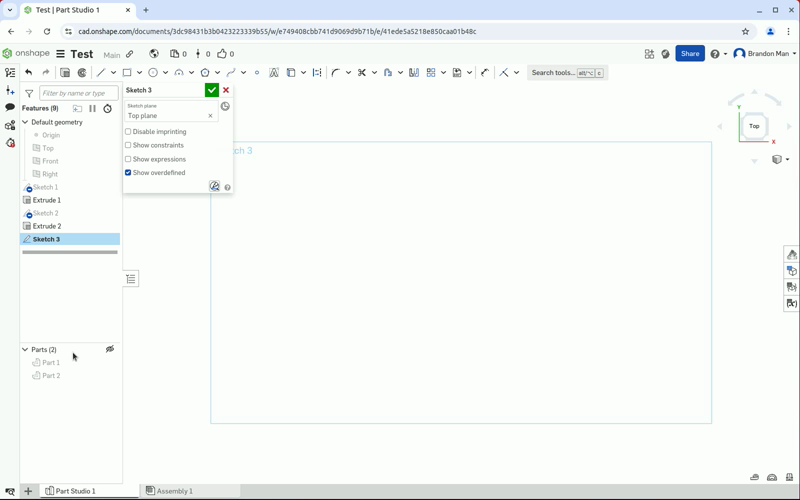
key(l)
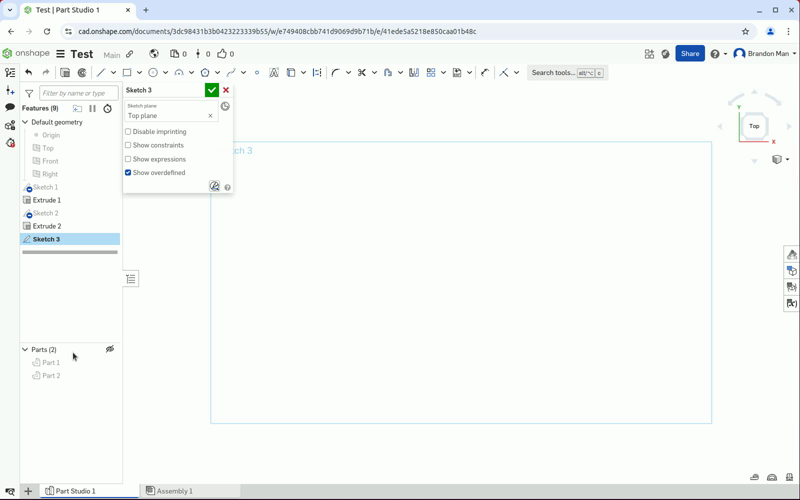
key_down(shift)
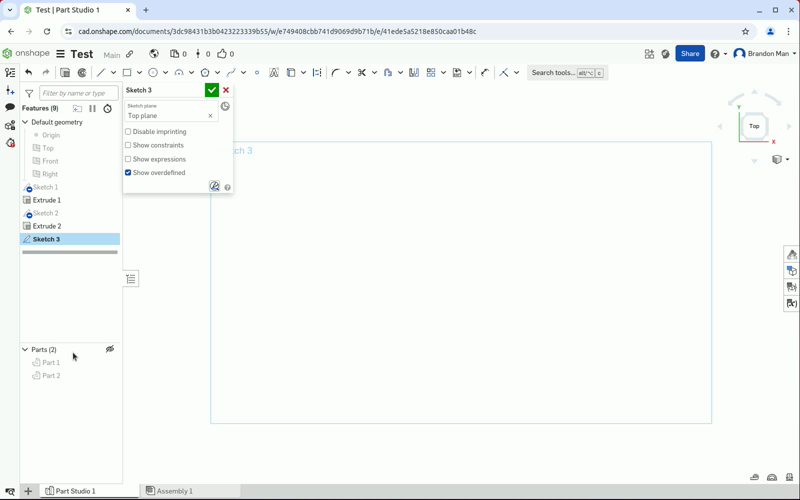
mouse_move(472, 243)
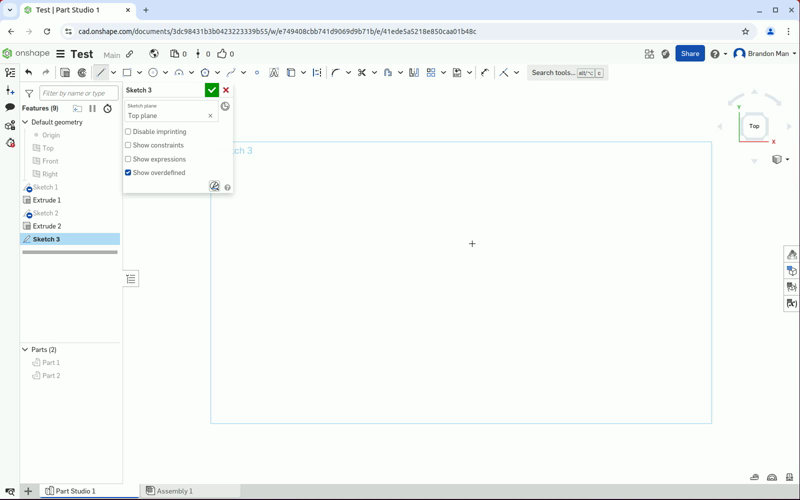
click(472, 243)
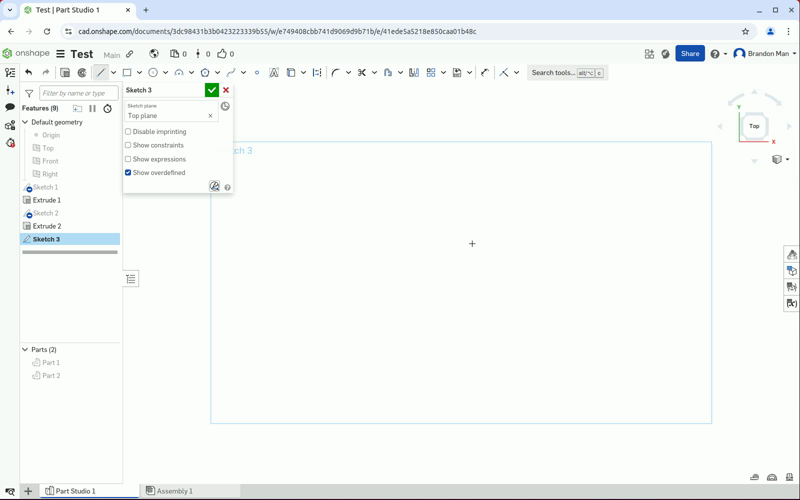
key_up(shift)
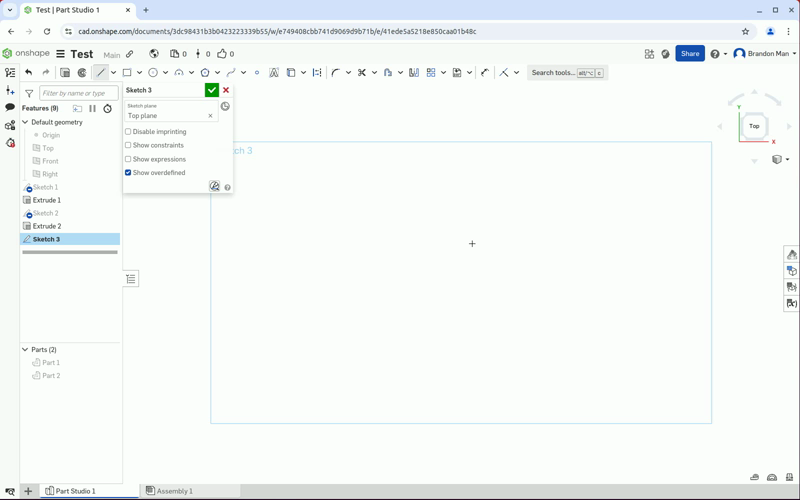
key_down(shift)
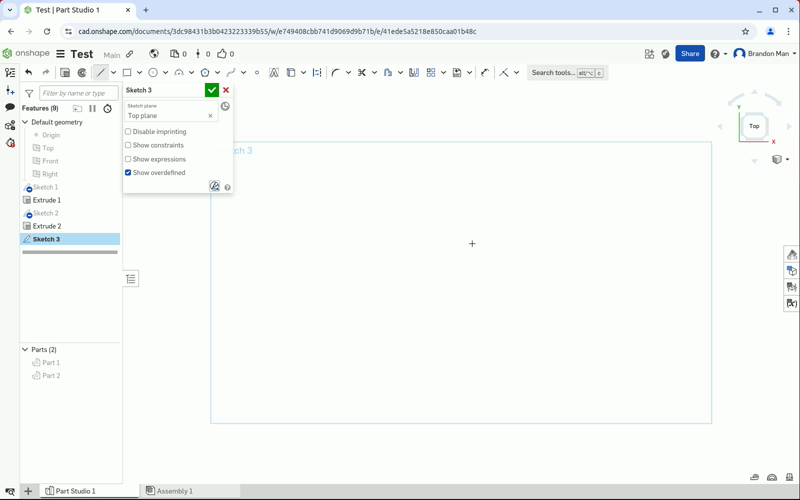
mouse_move(473, 349)
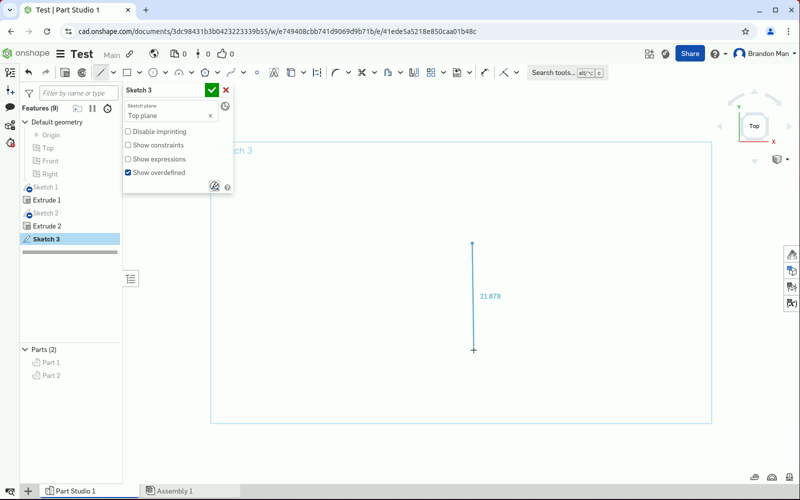
click(473, 349)
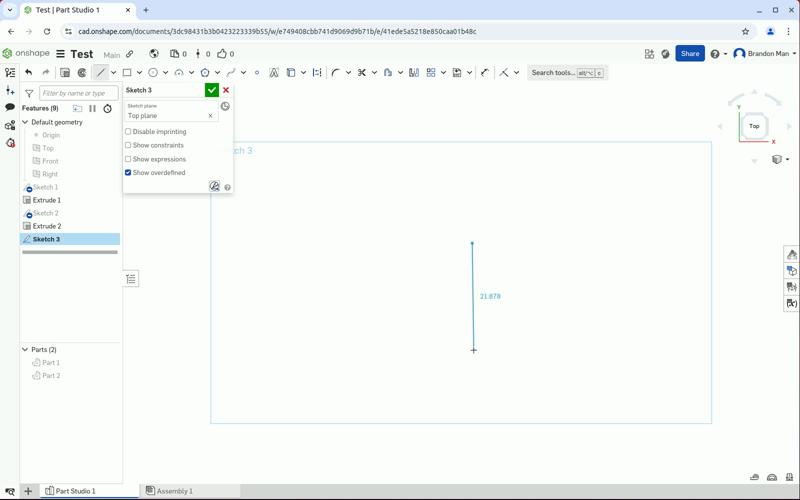
key_up(shift)
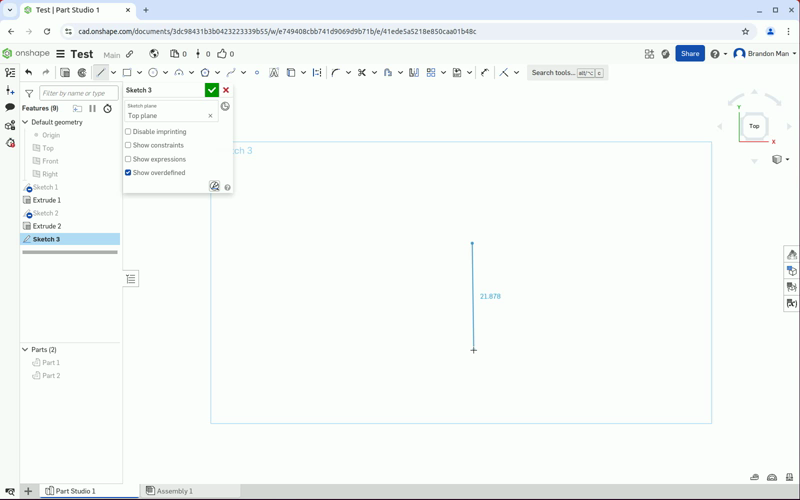
key_down(shift)
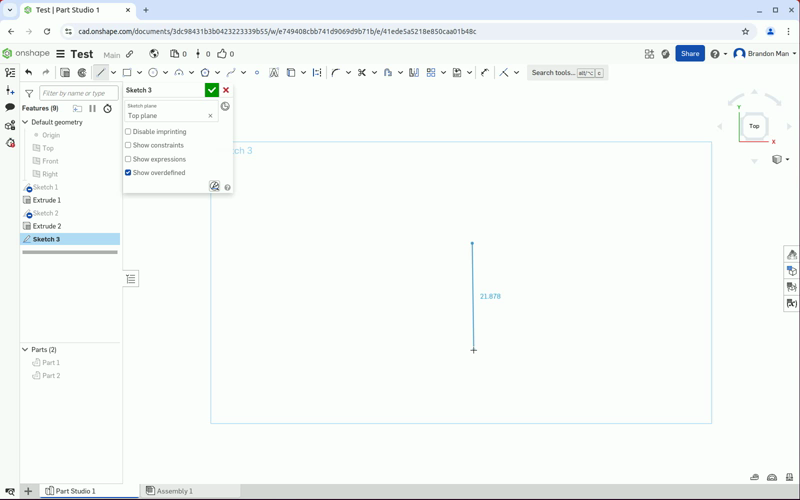
mouse_move(573, 349)
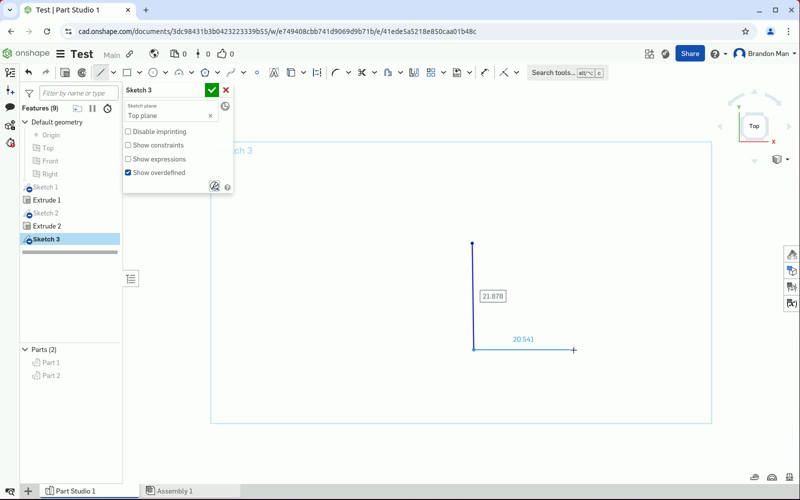
click(573, 349)
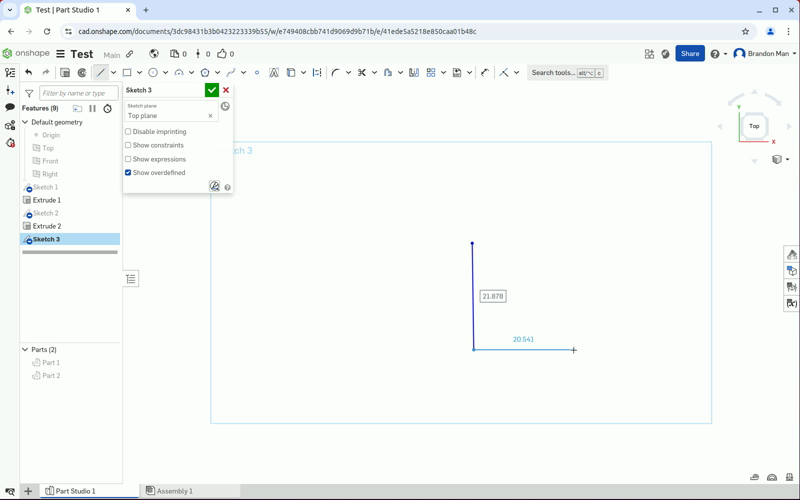
key_up(shift)
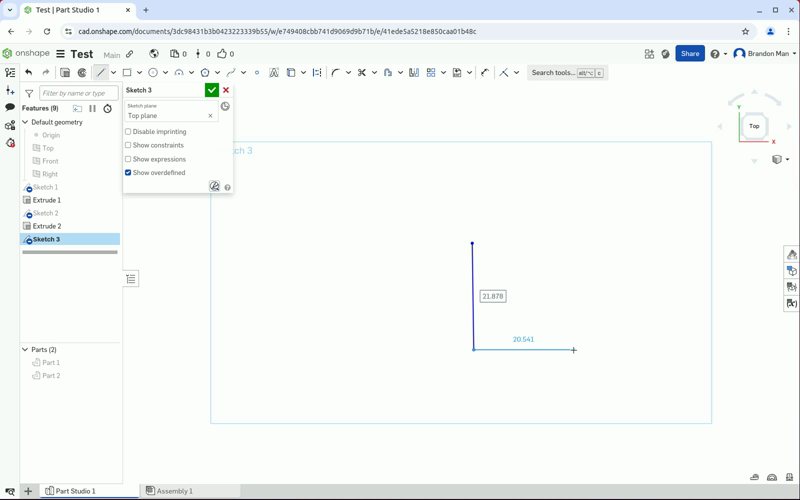
key_down(shift)
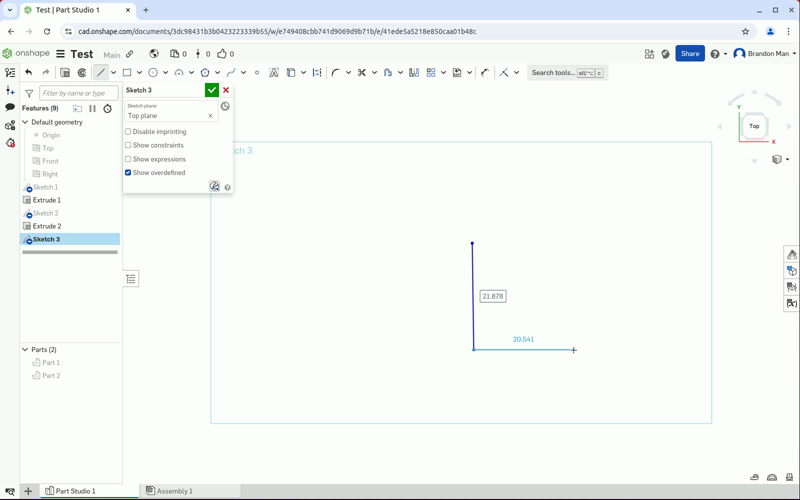
mouse_move(572, 243)
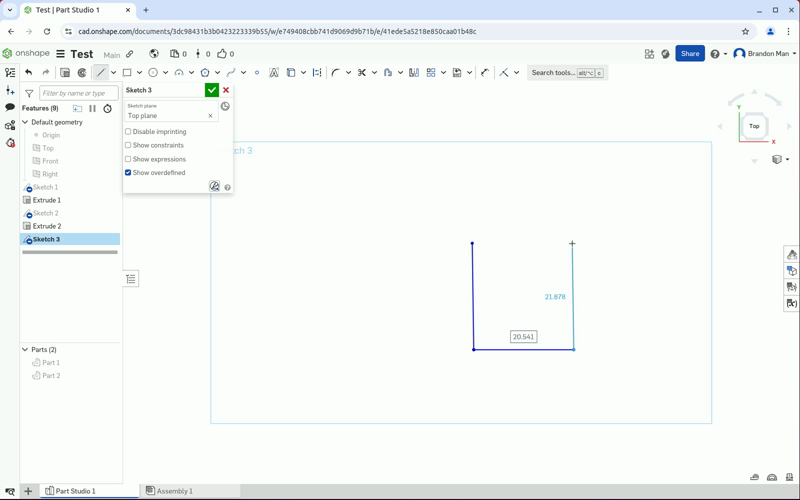
click(572, 243)
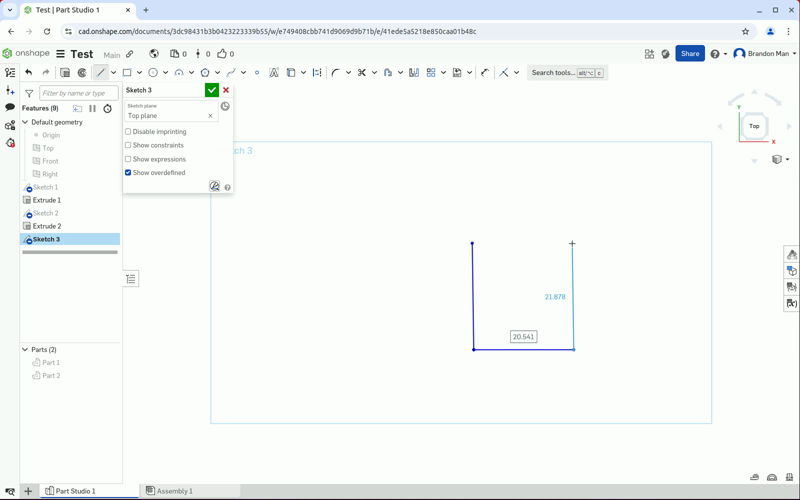
key_up(shift)
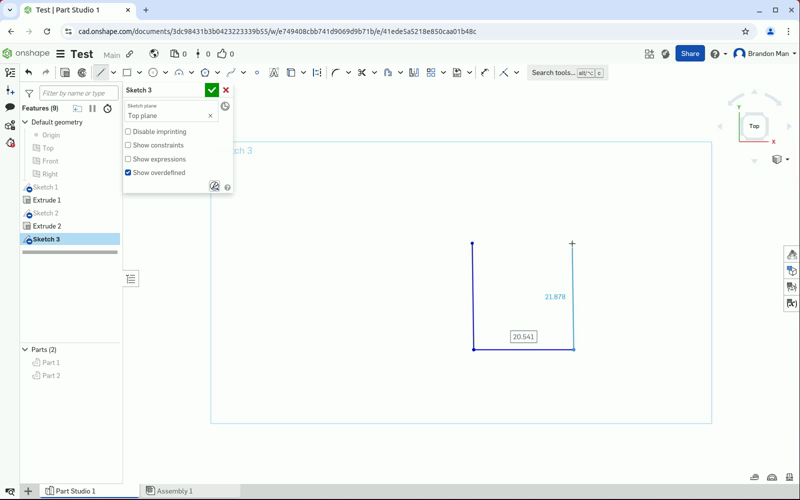
key_down(shift)
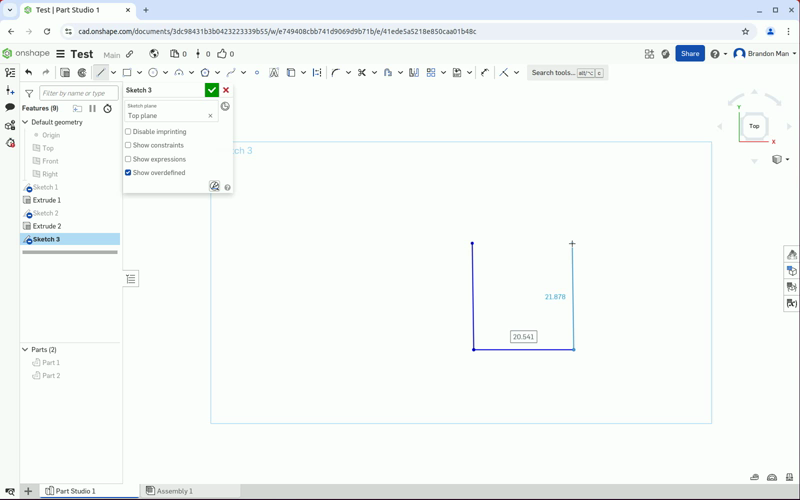
mouse_move(472, 243)
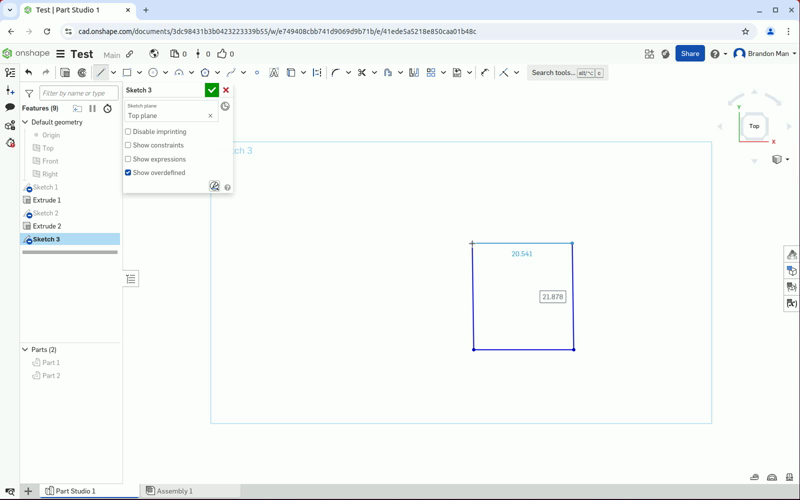
key_up(shift)
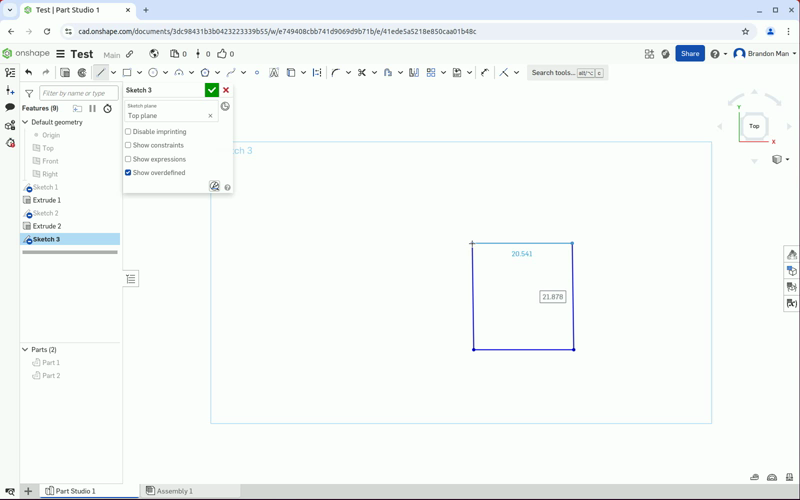
click(472, 243)
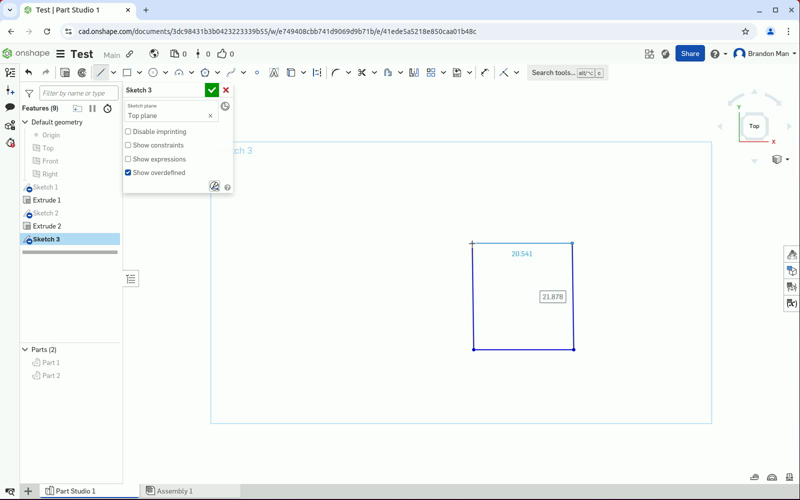
key(esc)
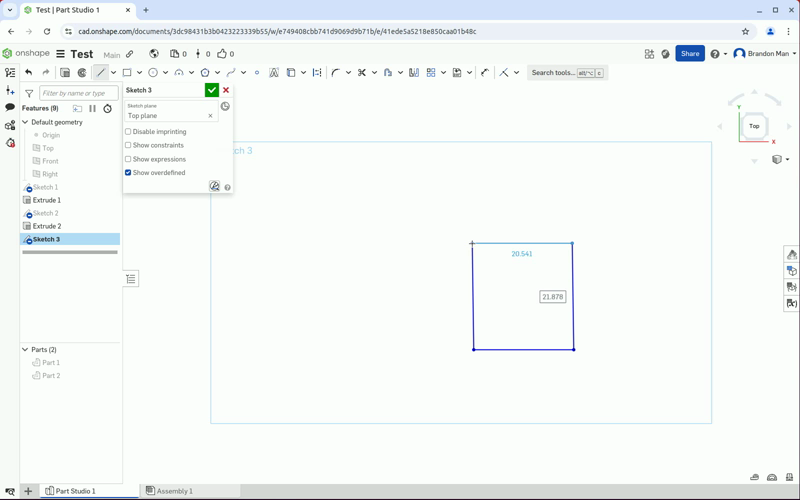
mouse_move(556, 329)
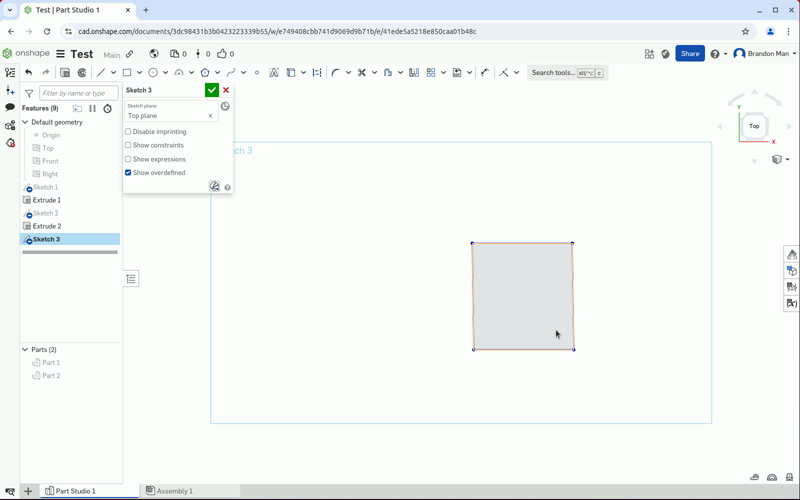
click(556, 329)
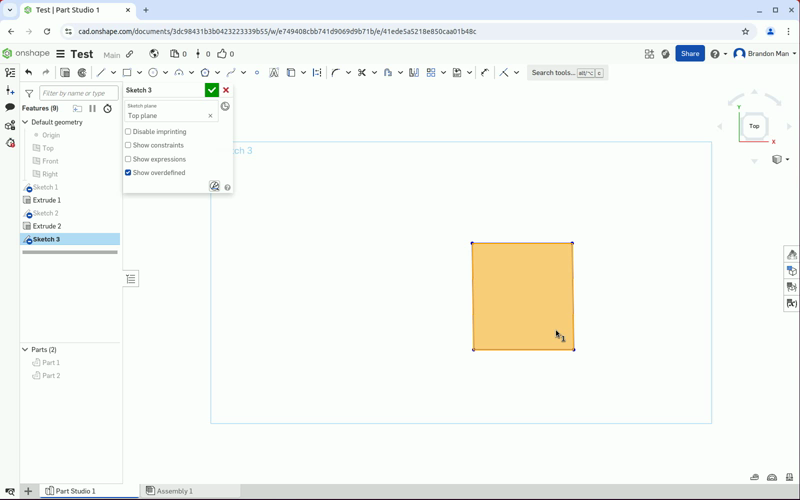
mouse_move(73, 352)
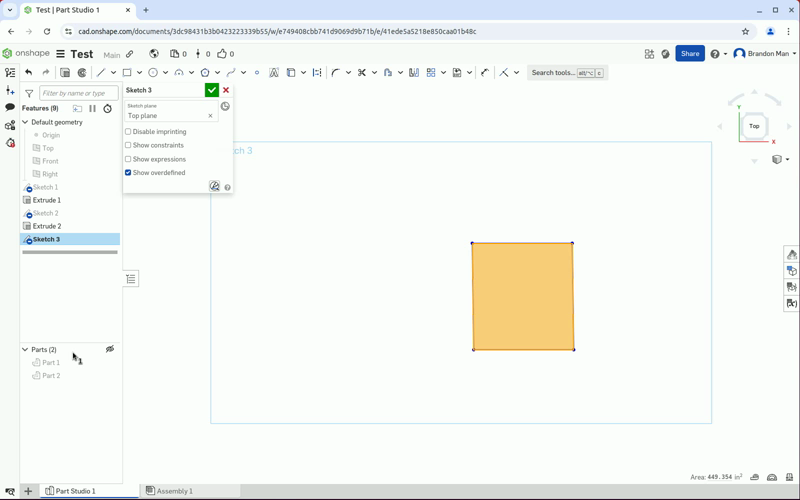
key(shift+y)
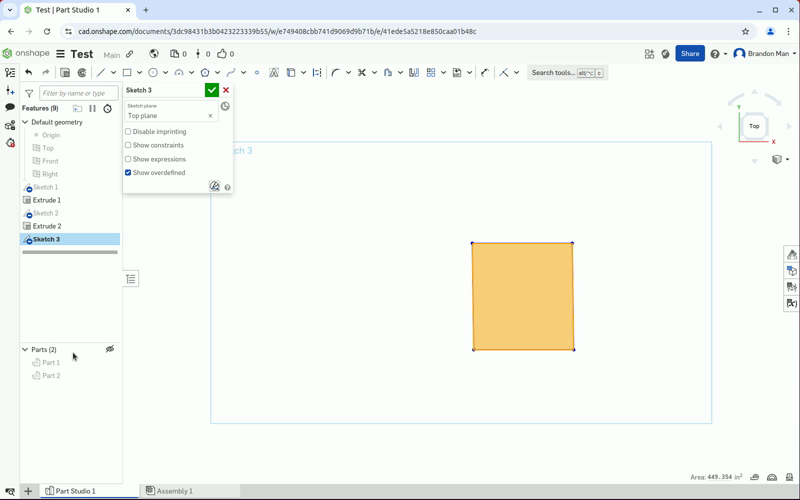
key(shift+e)
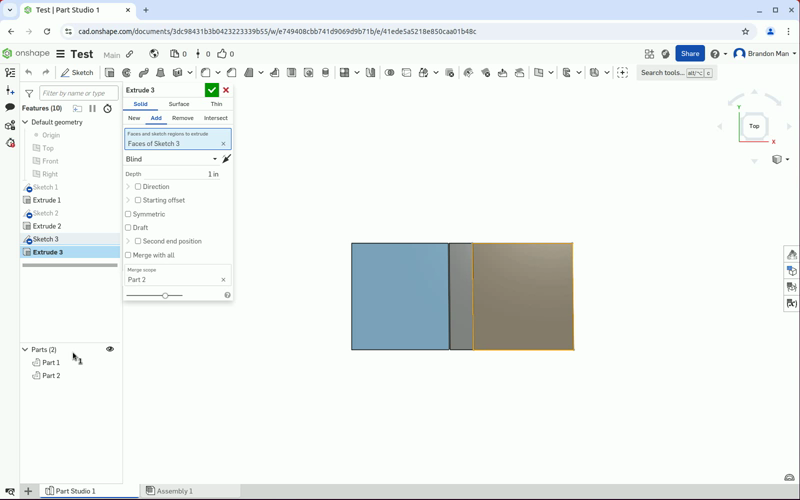
mouse_move(143, 106)
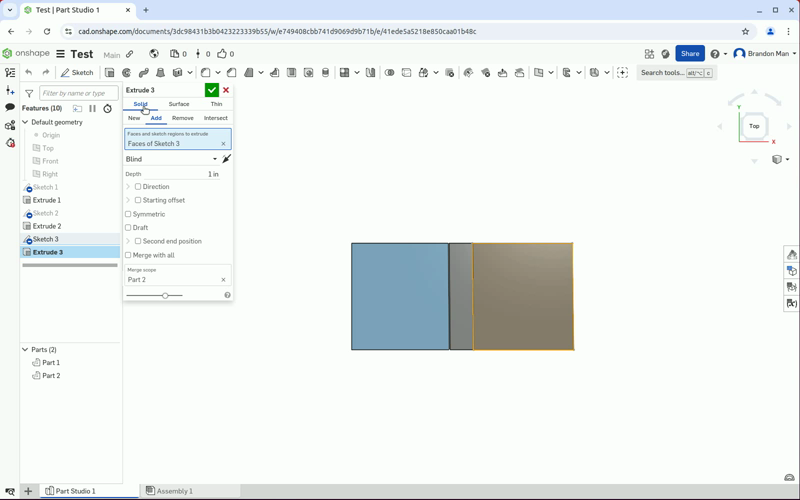
click(143, 106)
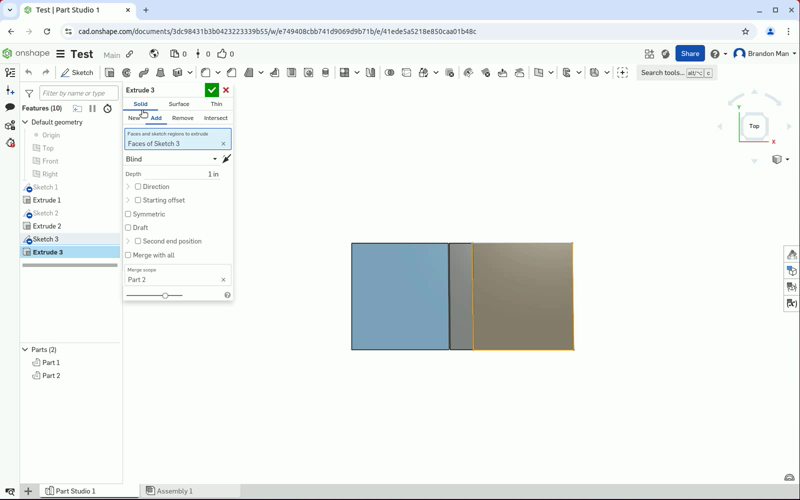
mouse_move(137, 120)
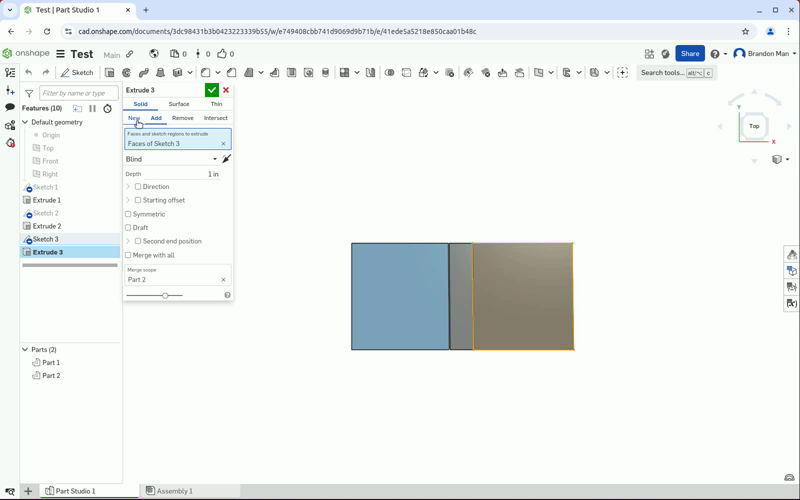
click(137, 120)
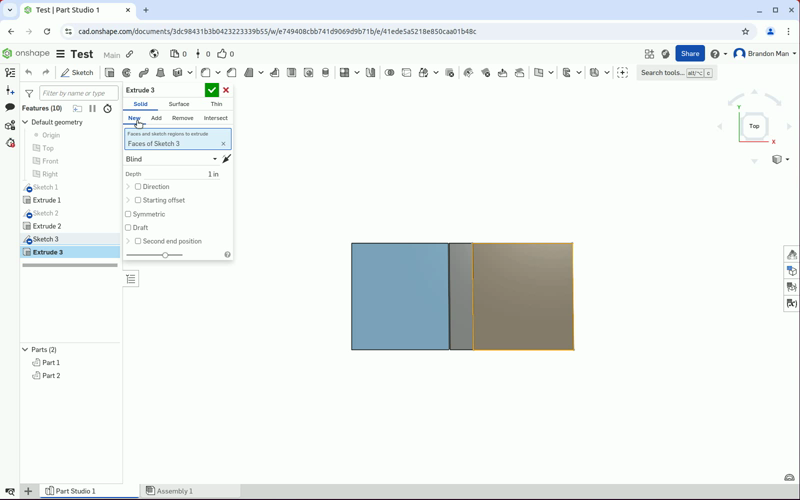
key(tab, 4)
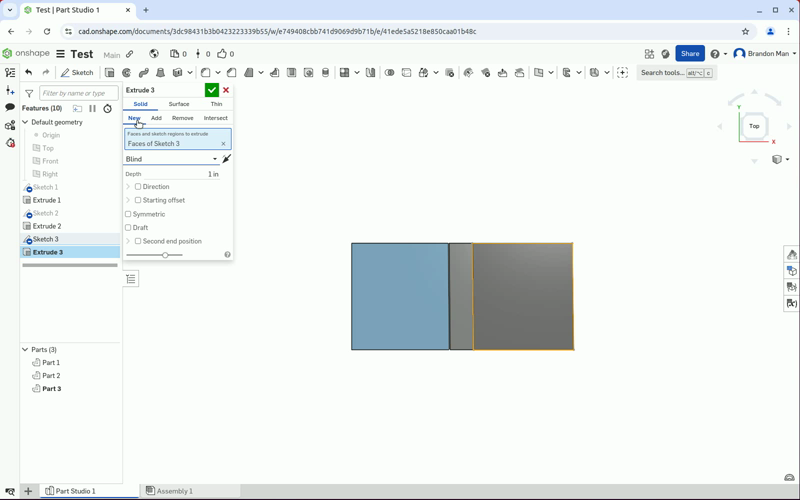
text(11.313)
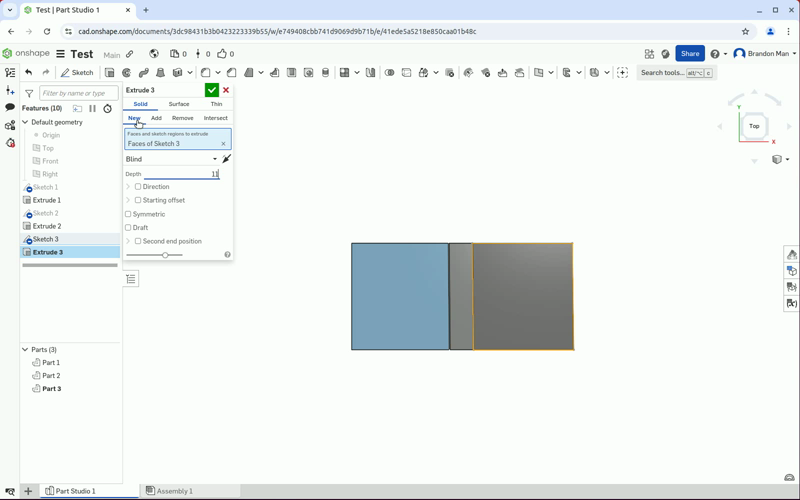
key(enter)
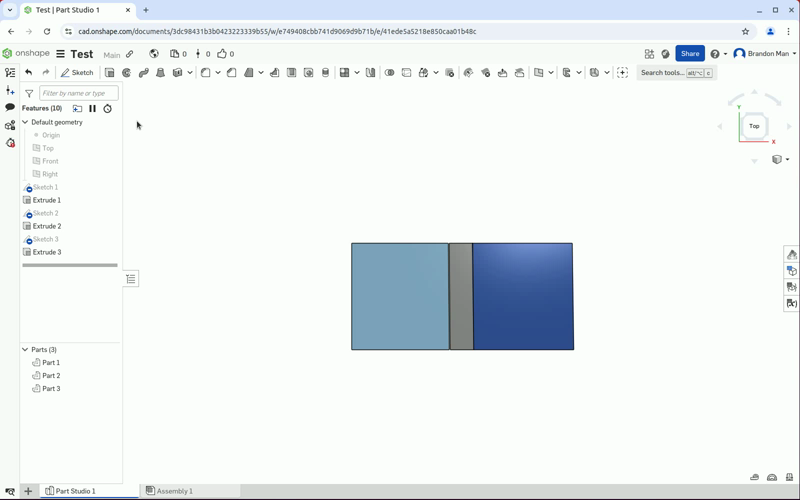
key(shift+h)
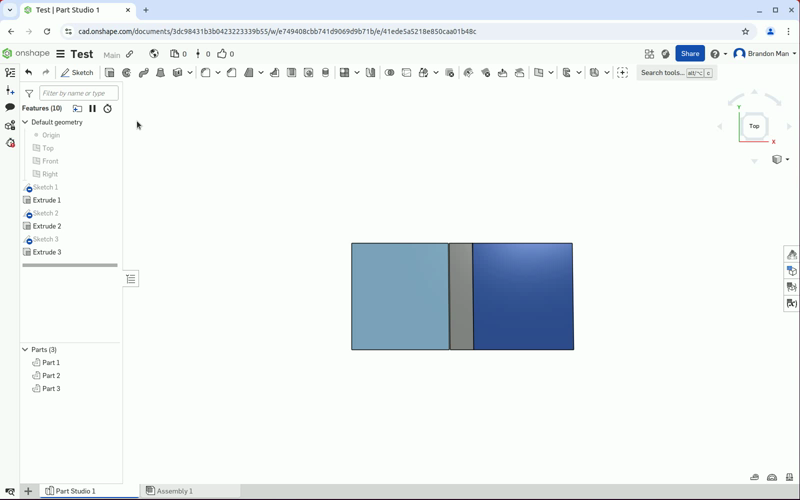
key(shift+h)
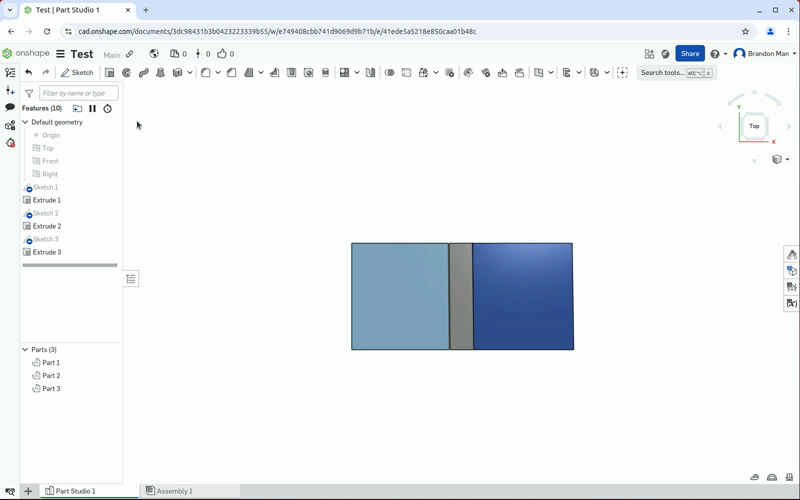
key(shift+7)
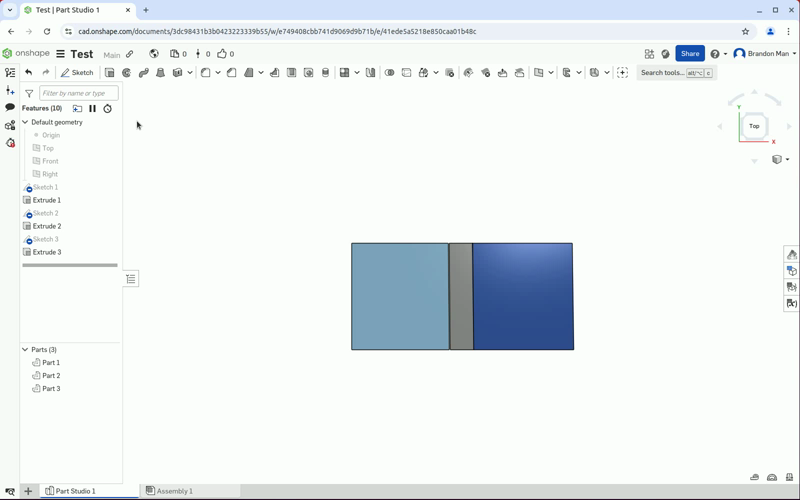
key(up, 3)
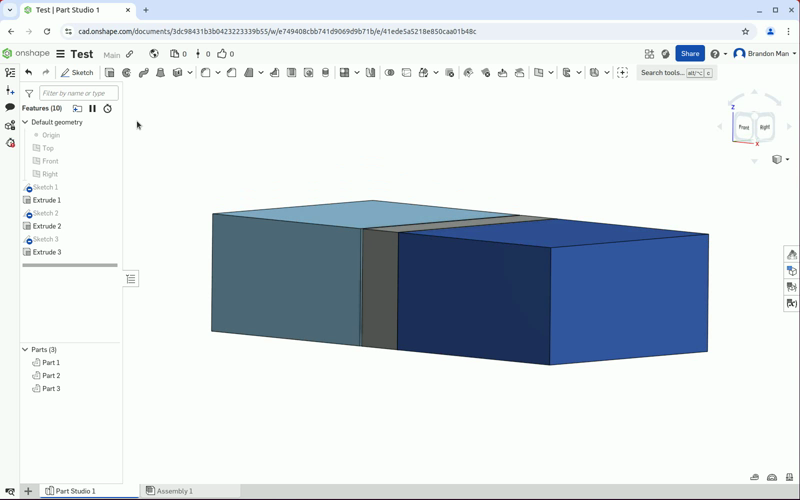
key(left, 3)
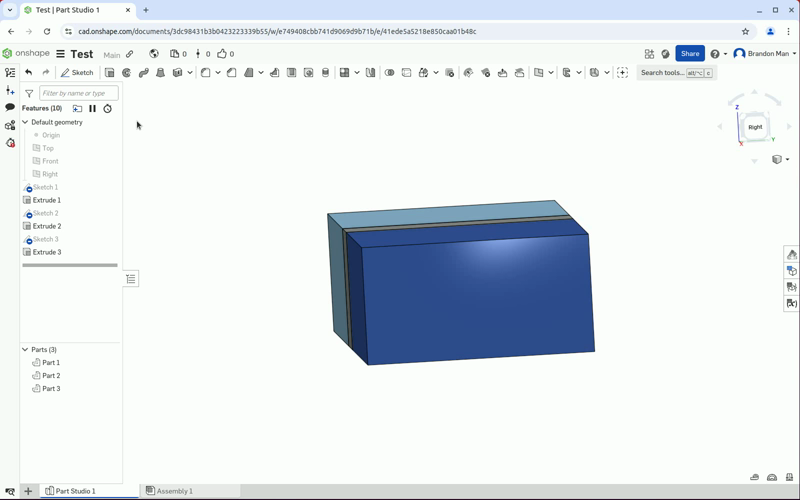
key(right, 3)
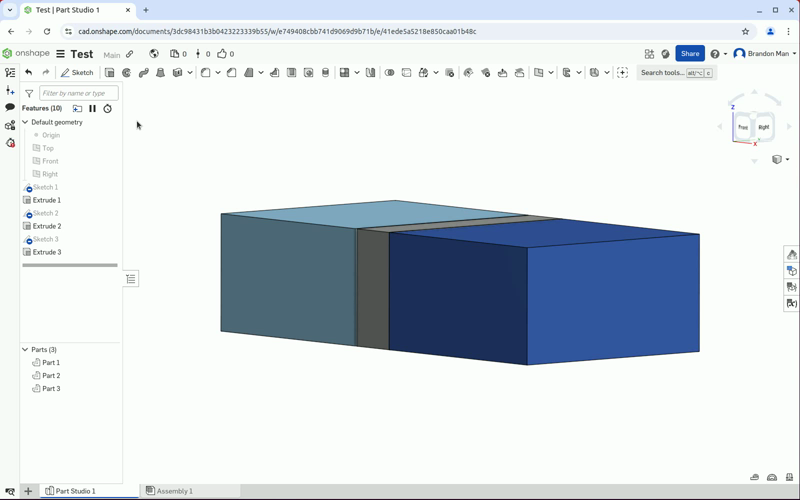
key(down, 3)
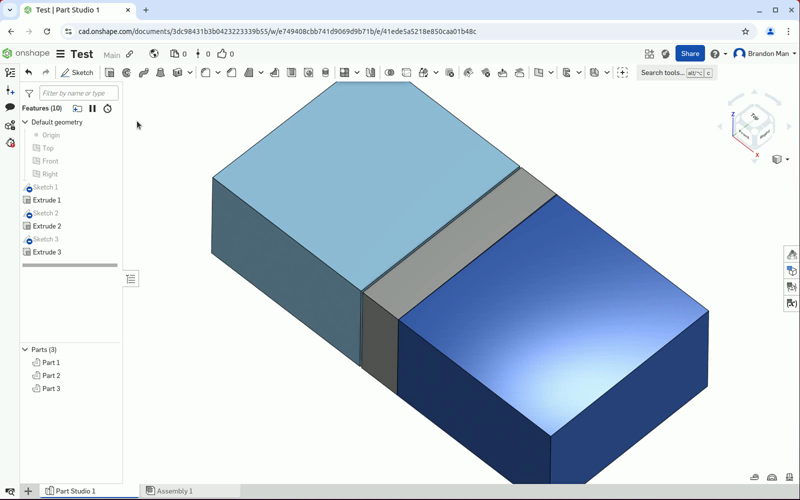
mouse_move(73, 189)
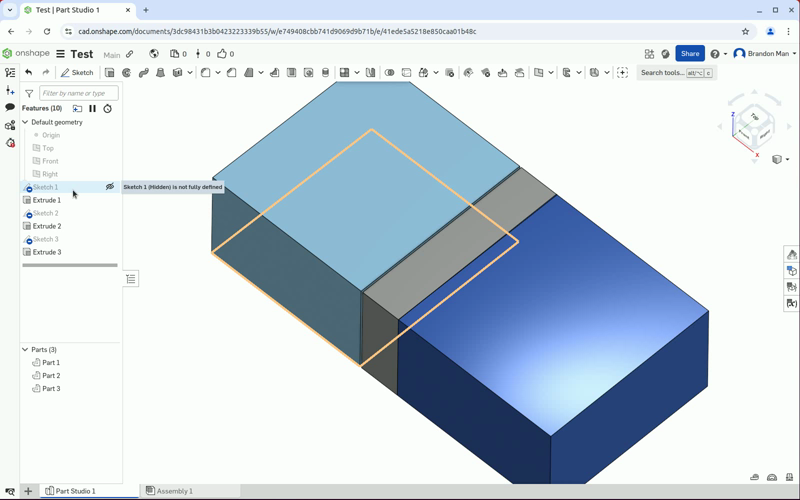
click(73, 189)